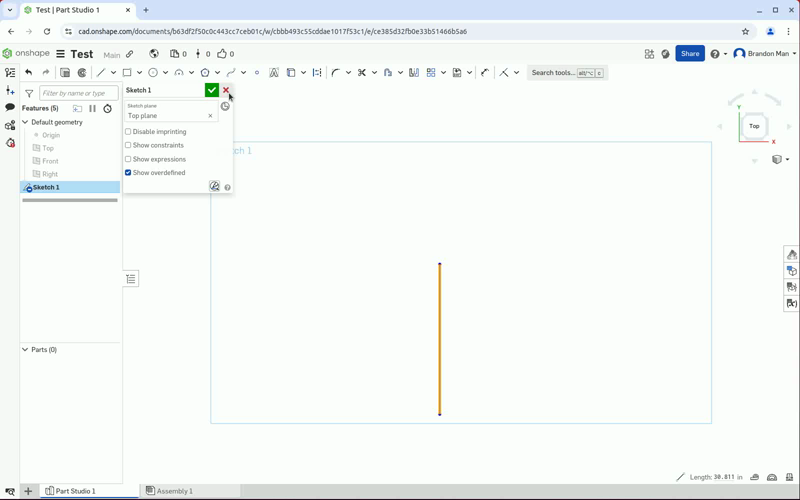
key(shift+h)
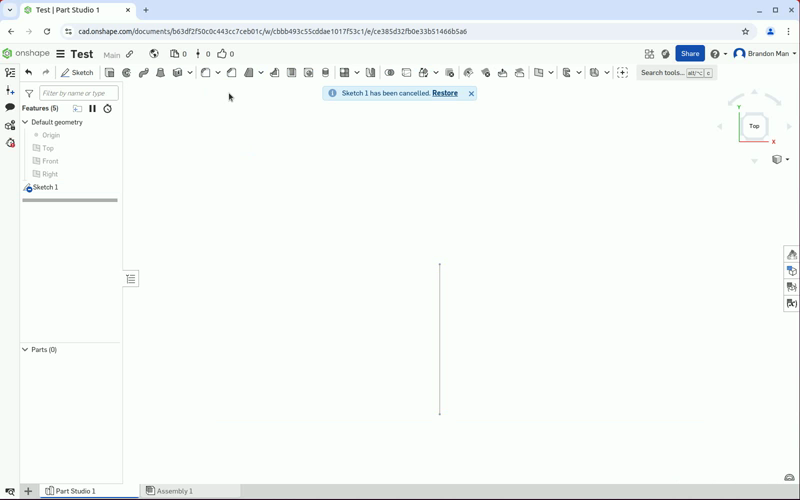
key(shift+s)
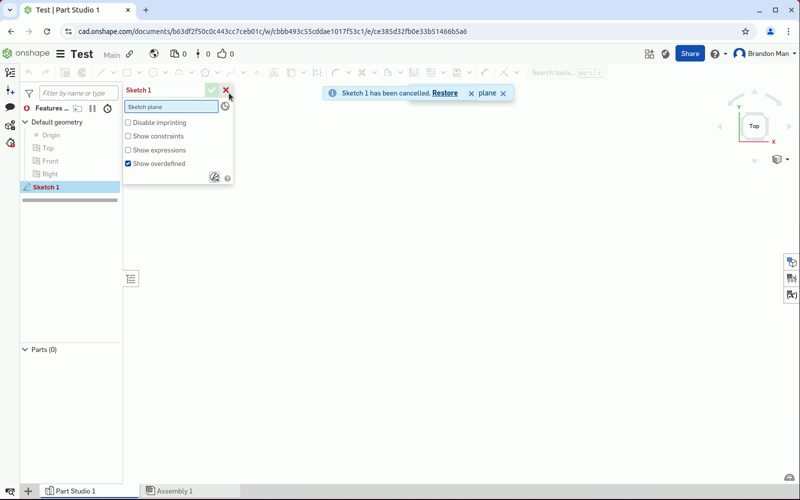
mouse_move(73, 150)
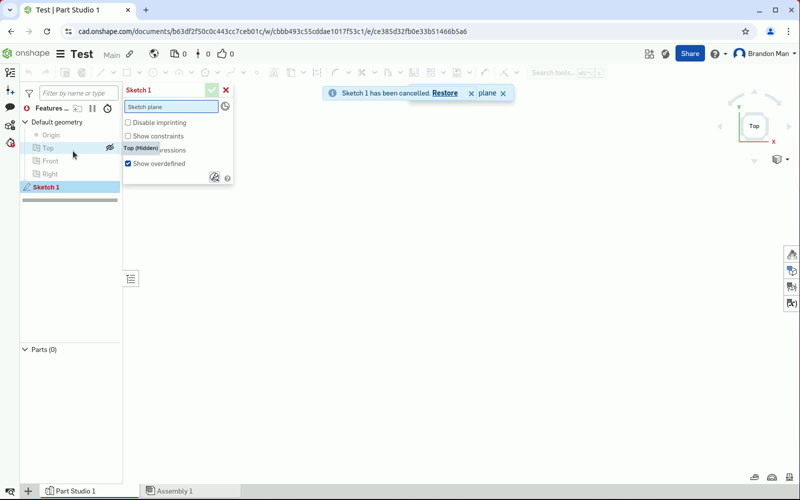
click(73, 150)
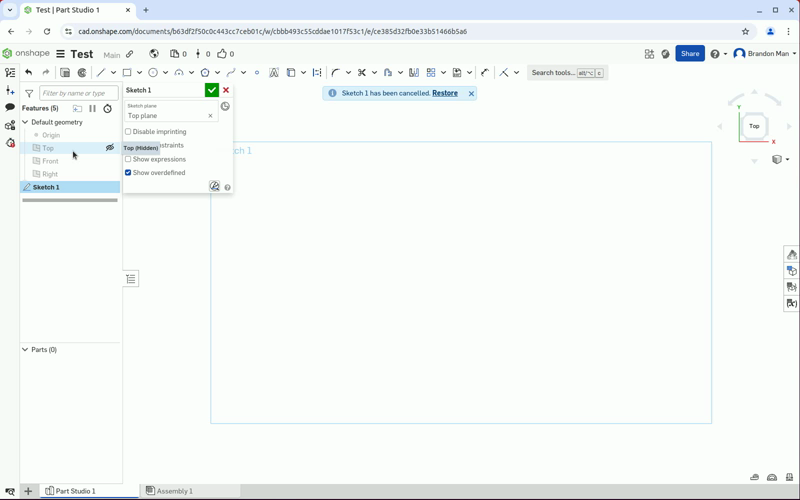
mouse_move(73, 352)
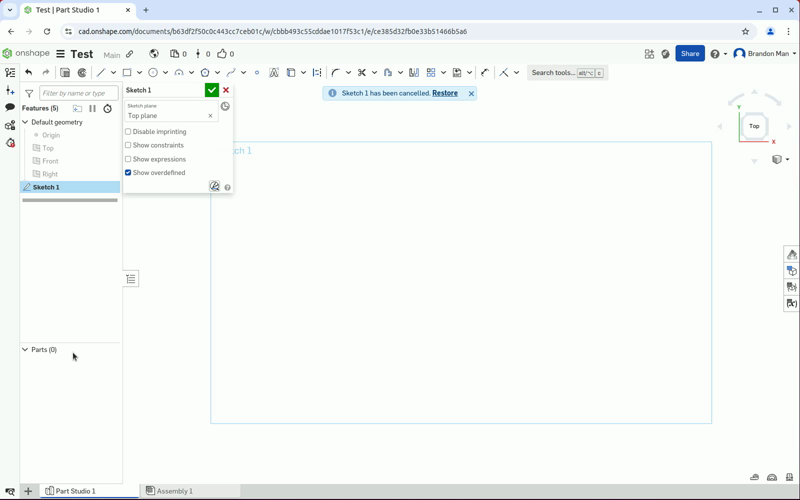
key(y)
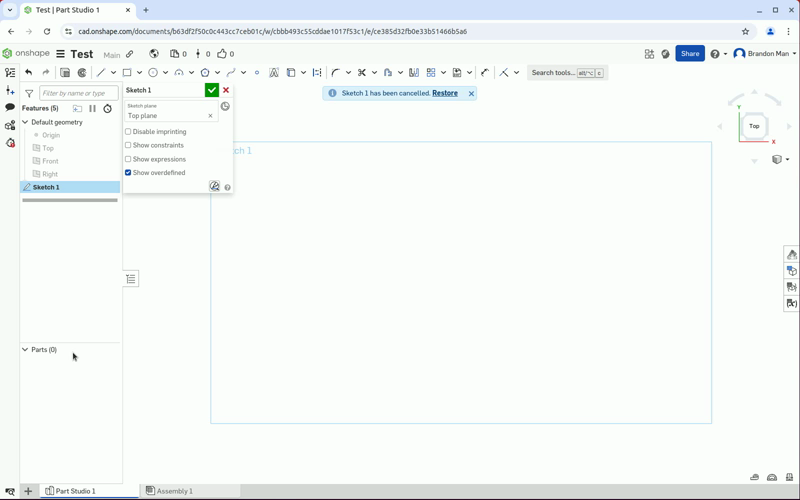
key(c)
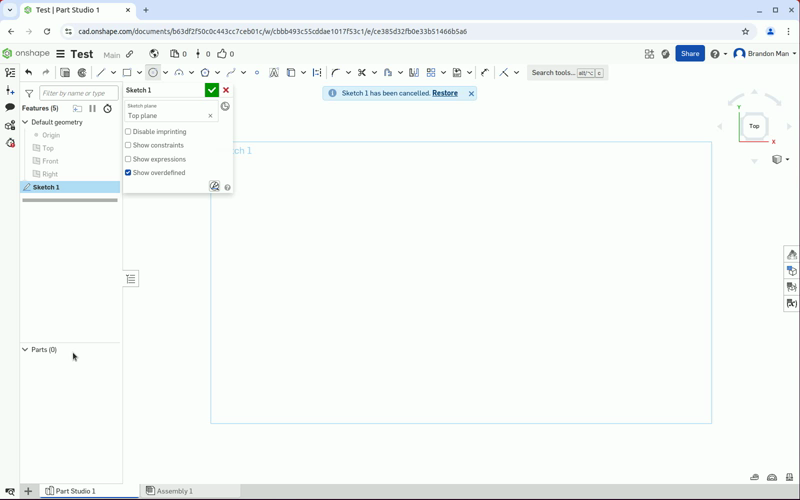
key_down(shift)
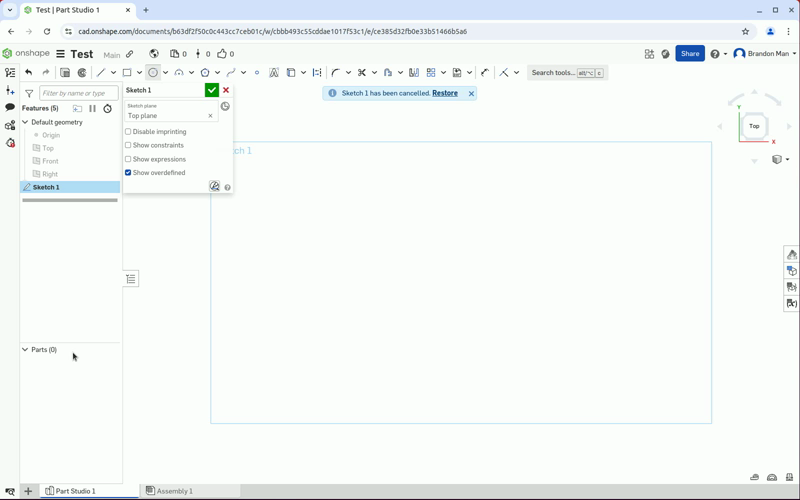
mouse_move(461, 282)
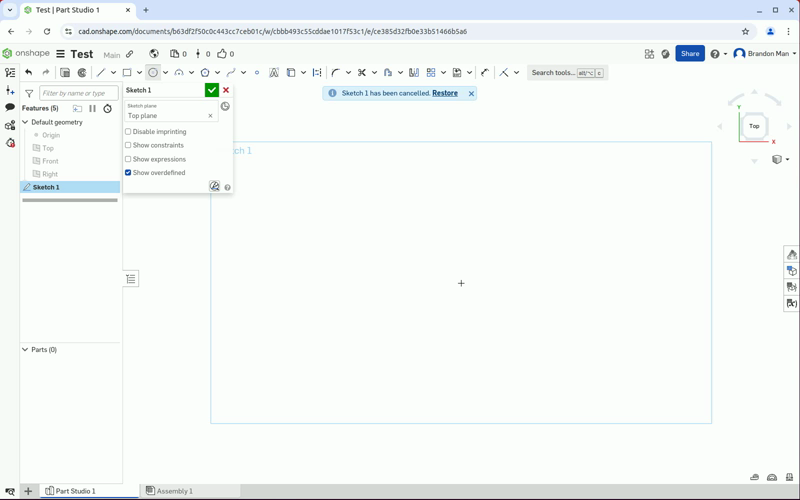
click(461, 282)
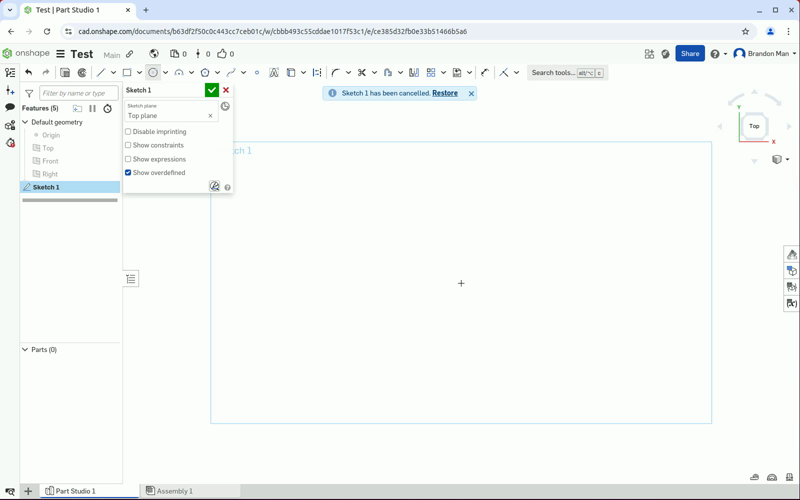
key_up(shift)
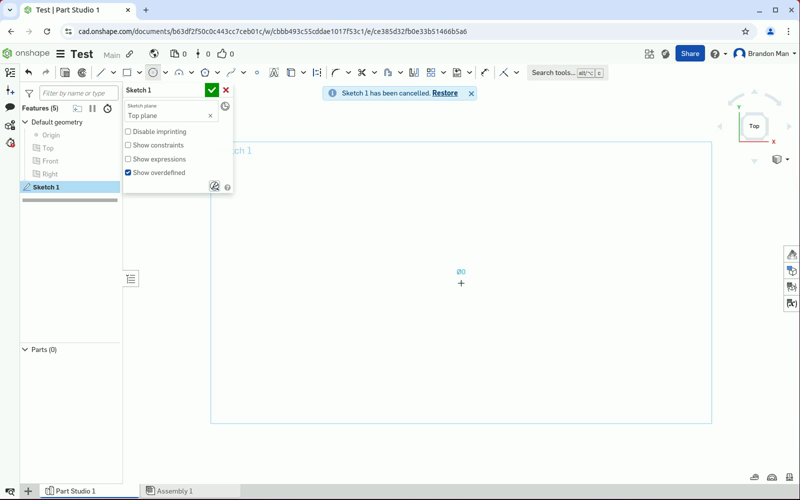
mouse_move(463, 282)
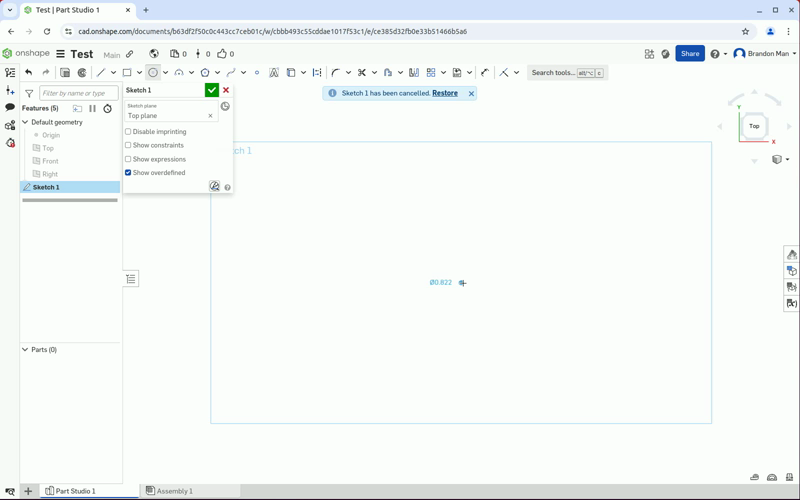
scroll(6)
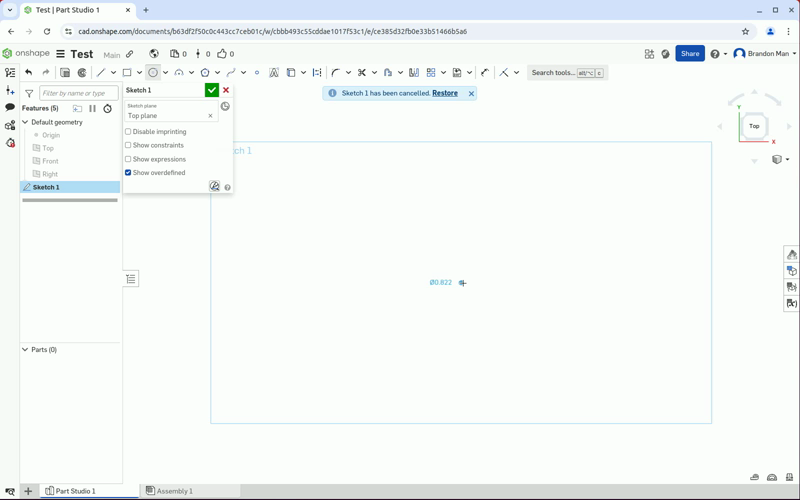
scroll(6)
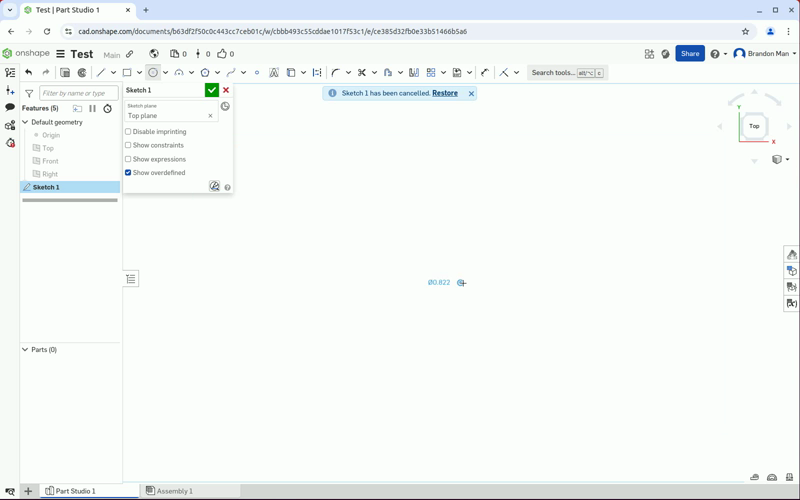
scroll(6)
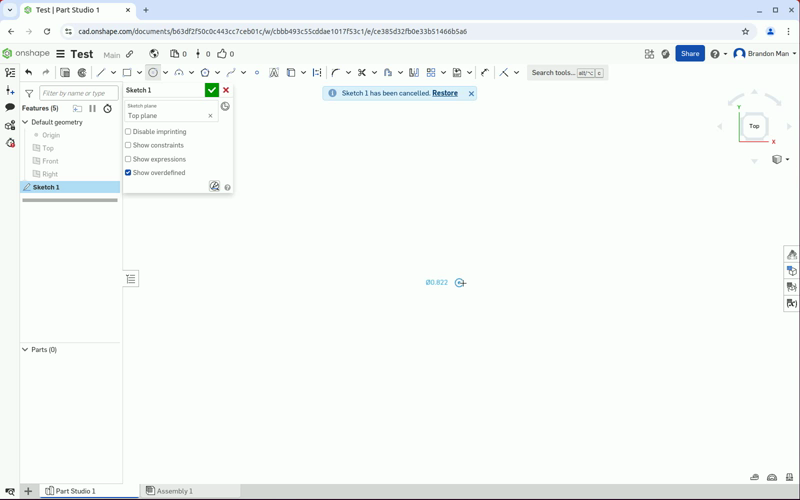
scroll(6)
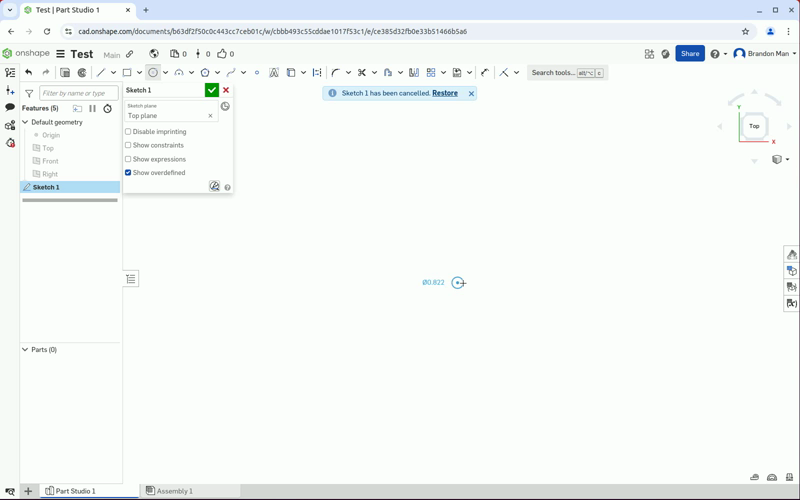
scroll(6)
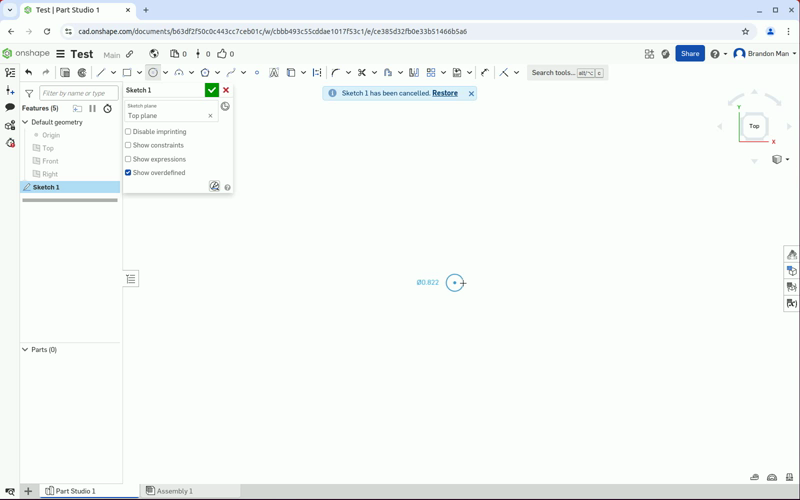
scroll(6)
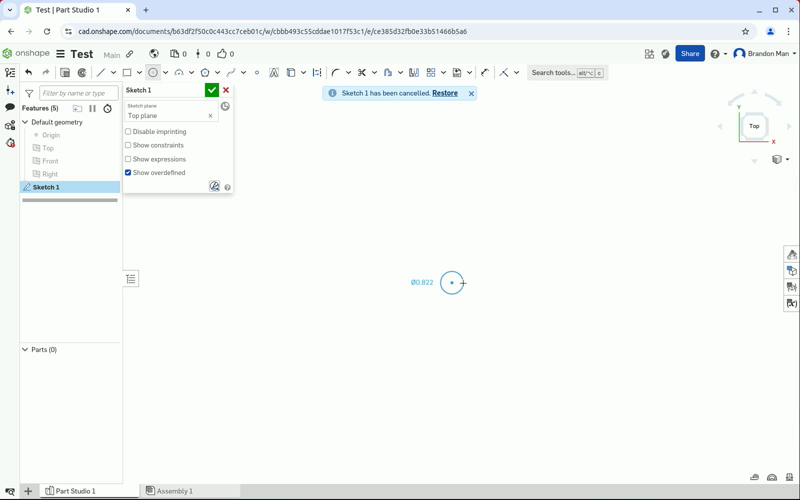
scroll(6)
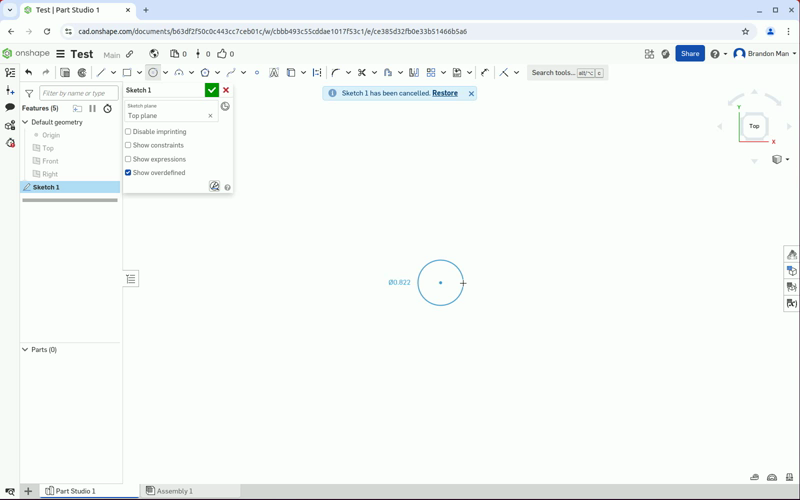
click(463, 282)
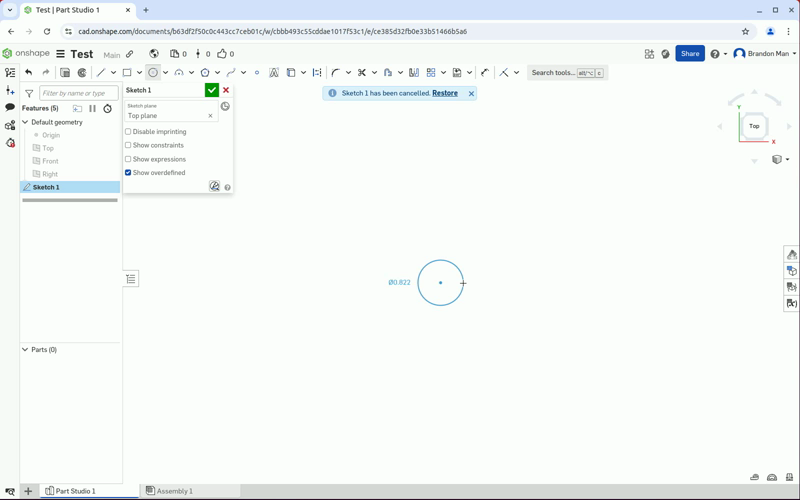
scroll(-6)
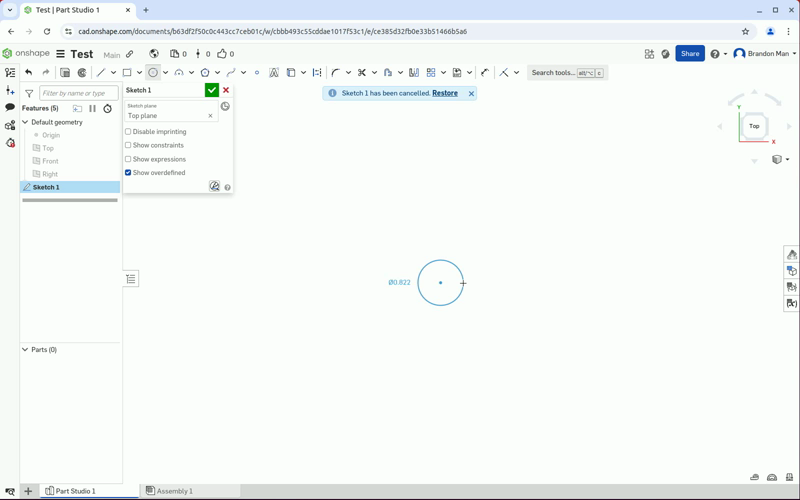
scroll(-6)
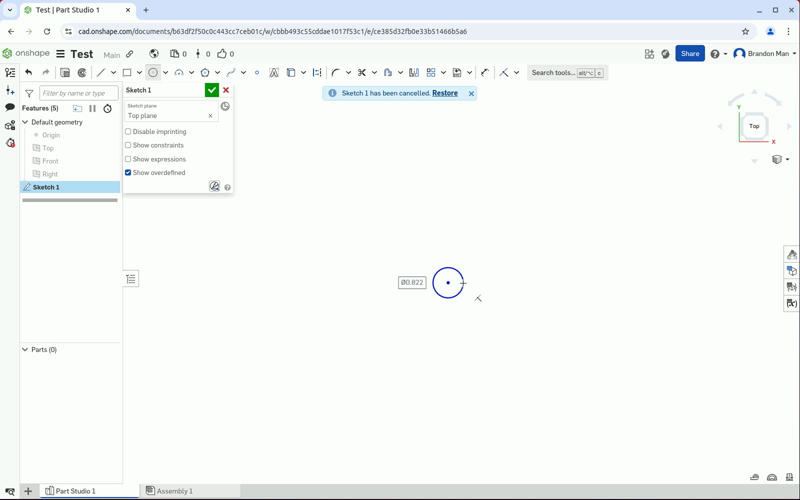
scroll(-6)
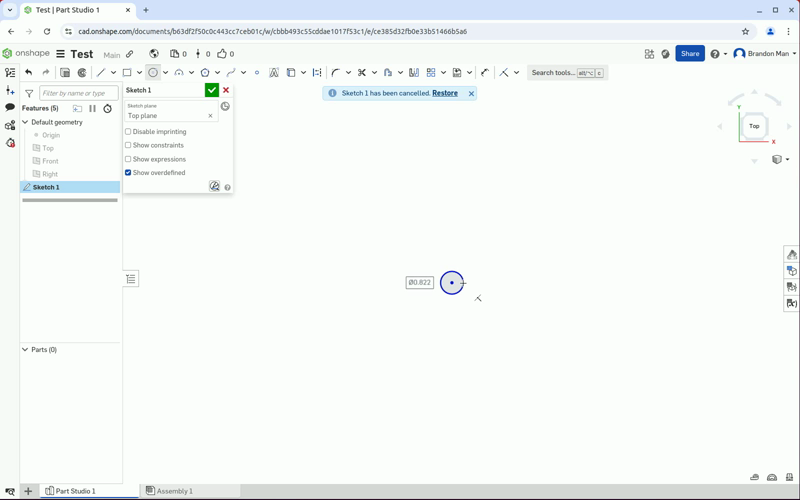
scroll(-6)
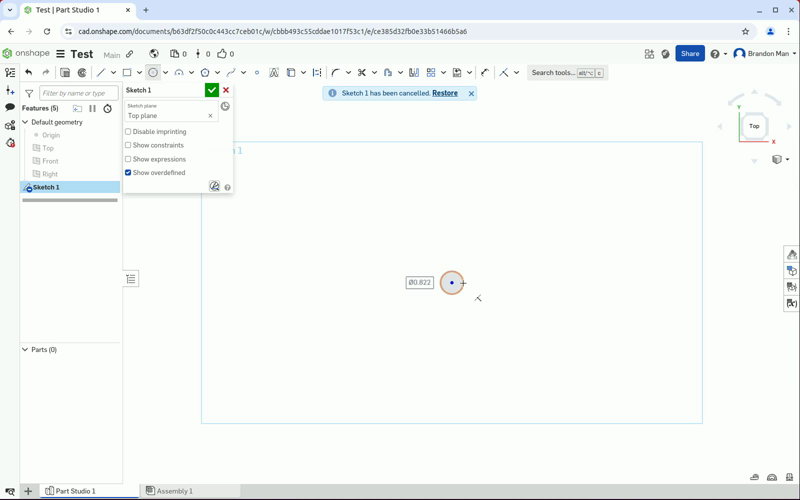
scroll(-6)
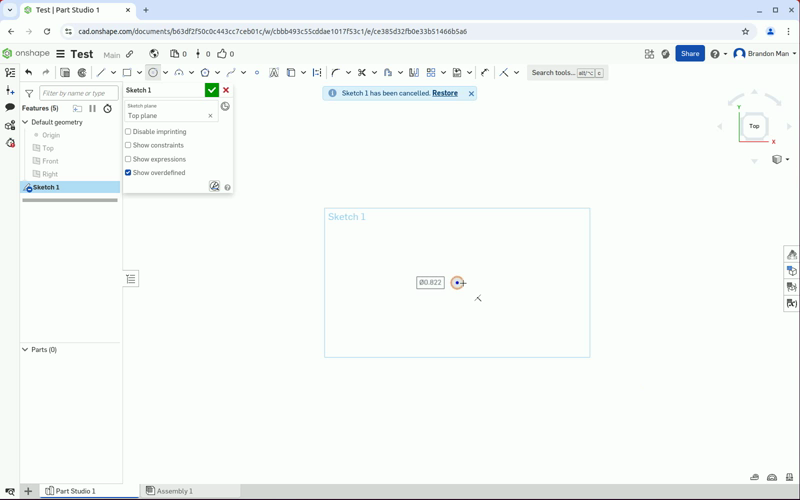
scroll(-6)
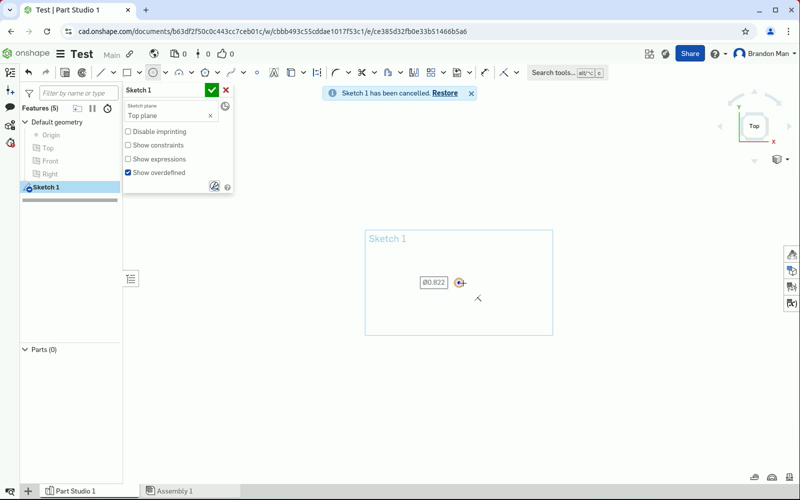
scroll(-6)
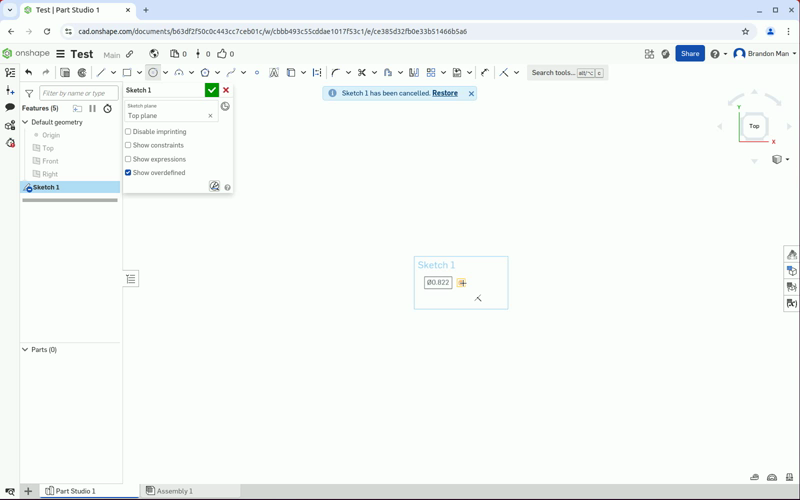
key(esc)
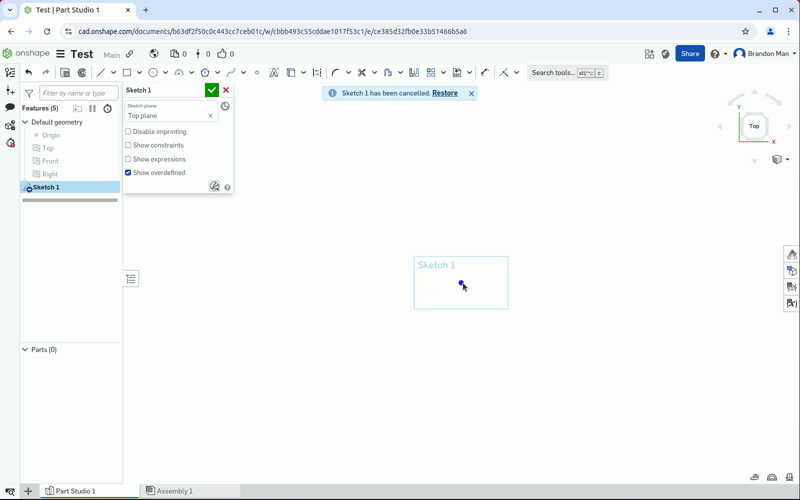
mouse_move(462, 284)
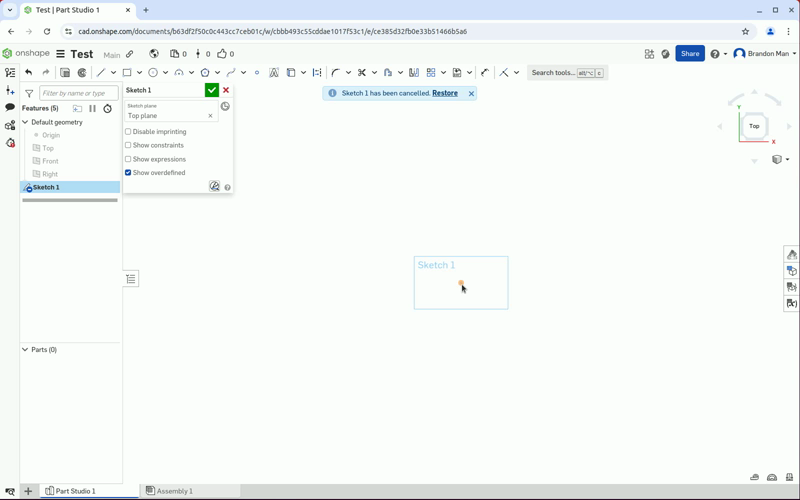
scroll(6)
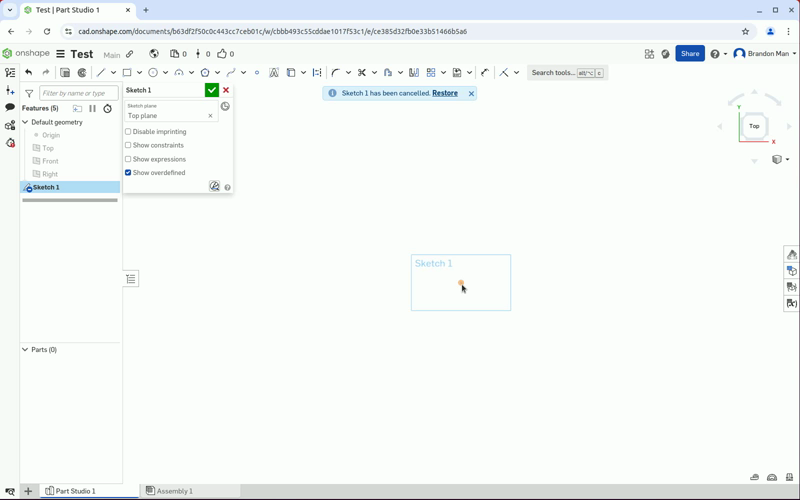
scroll(6)
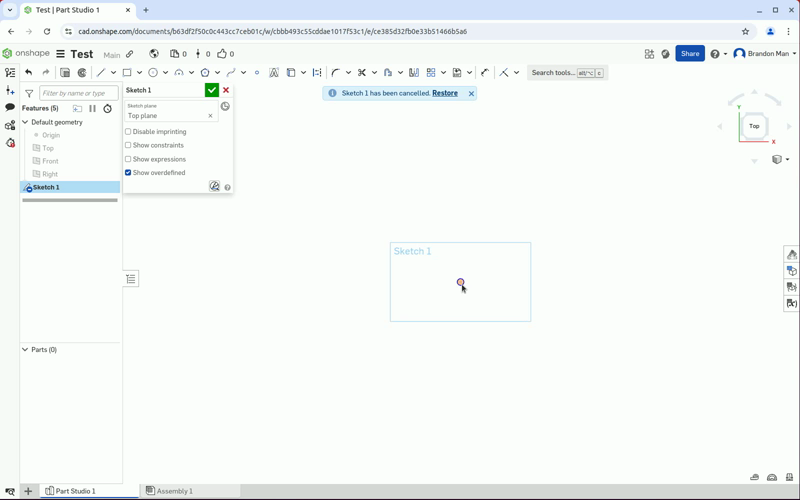
scroll(6)
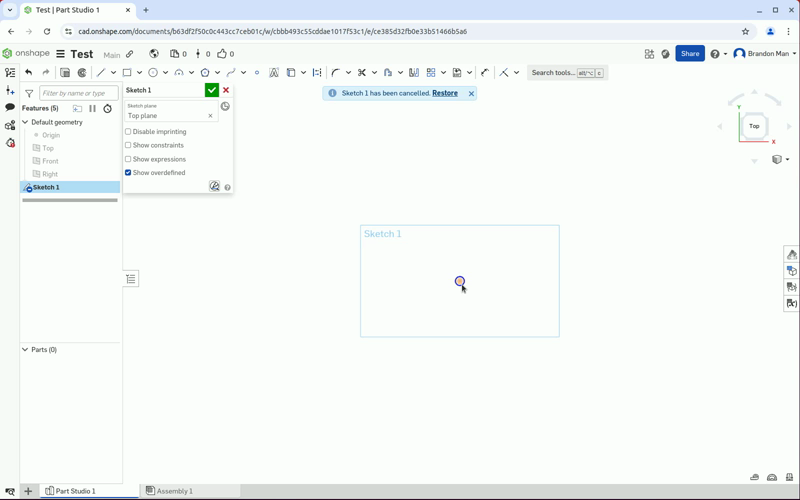
scroll(6)
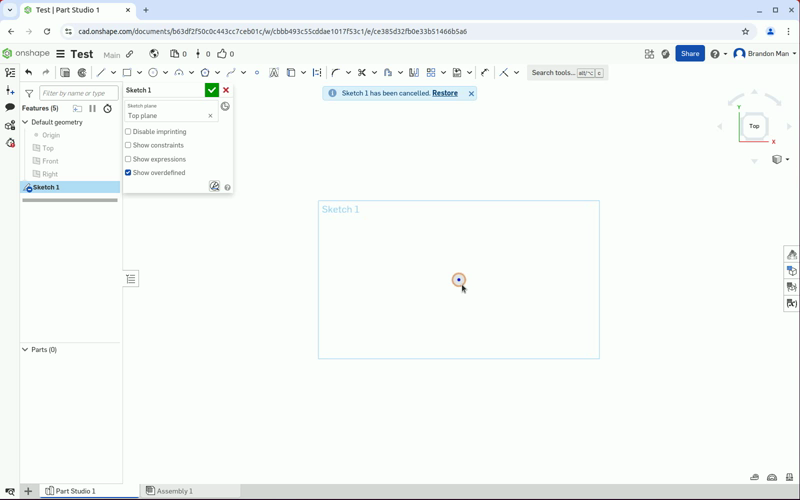
scroll(6)
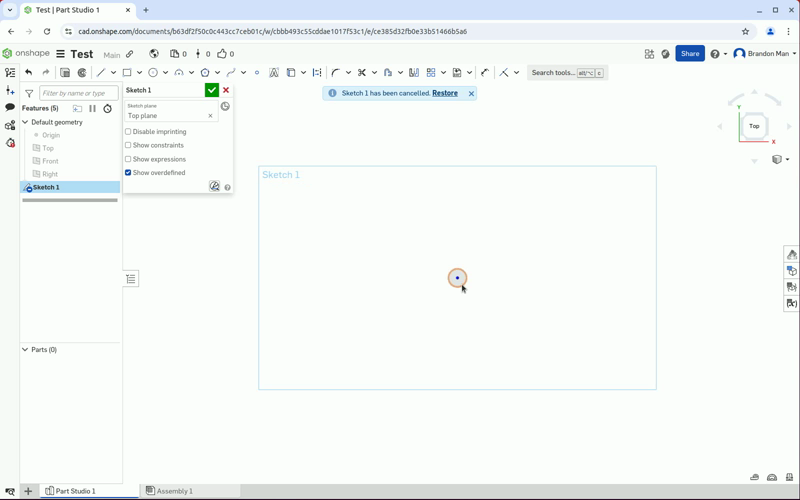
scroll(6)
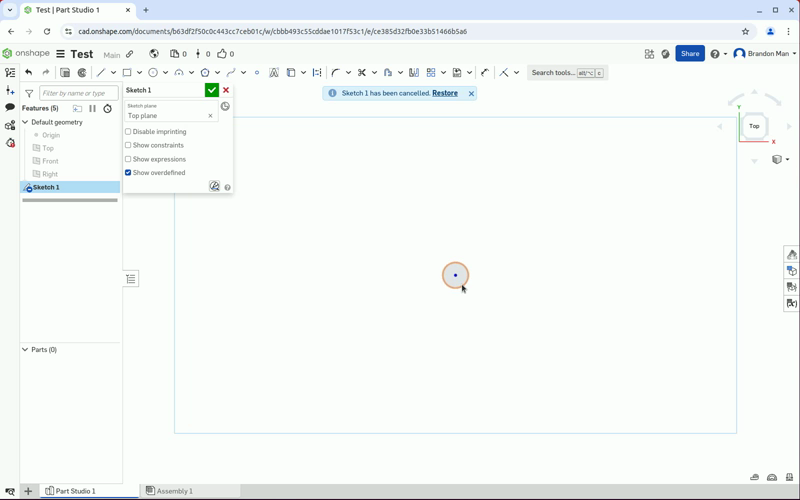
scroll(6)
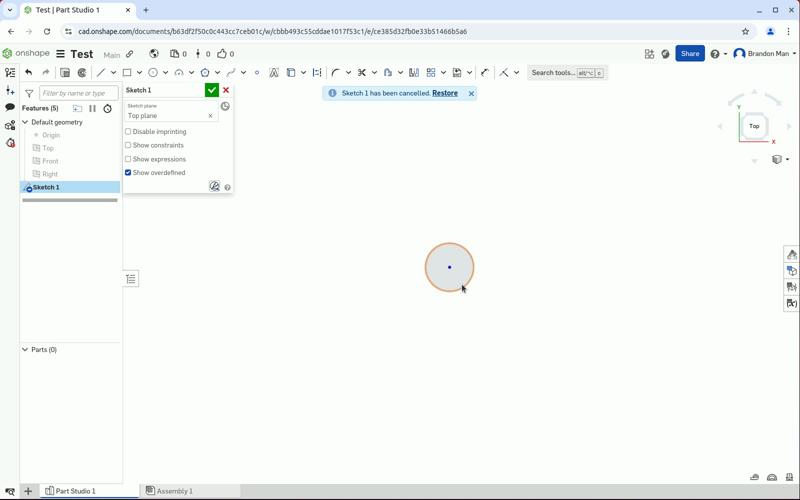
click(462, 284)
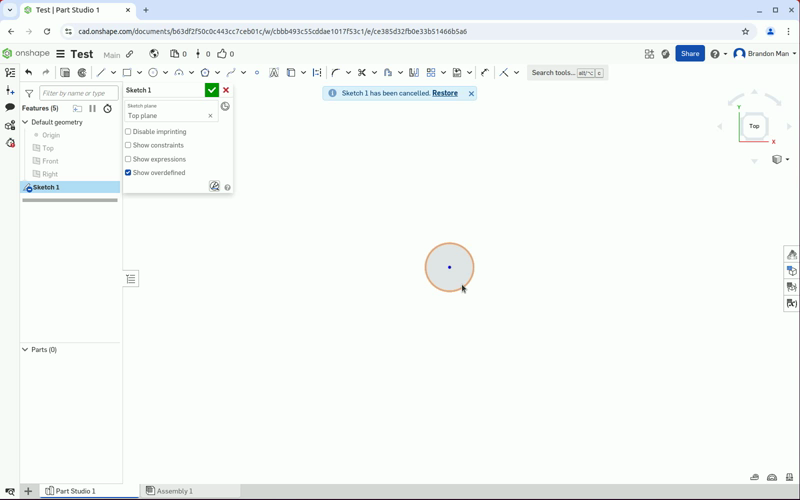
scroll(-6)
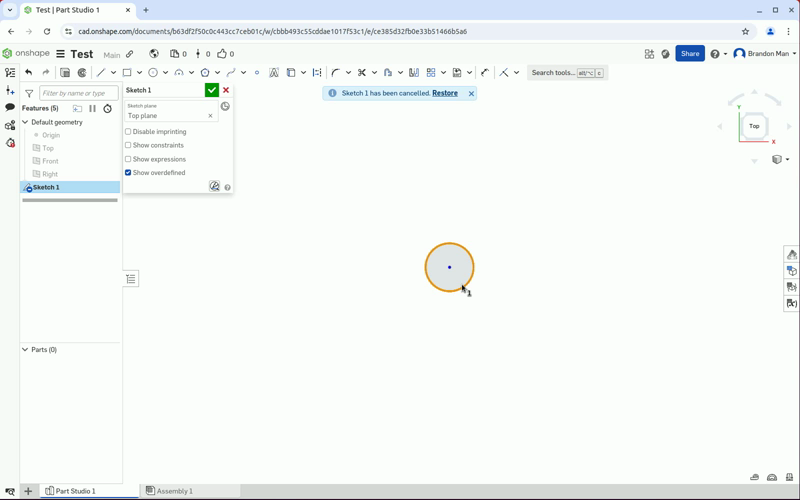
scroll(-6)
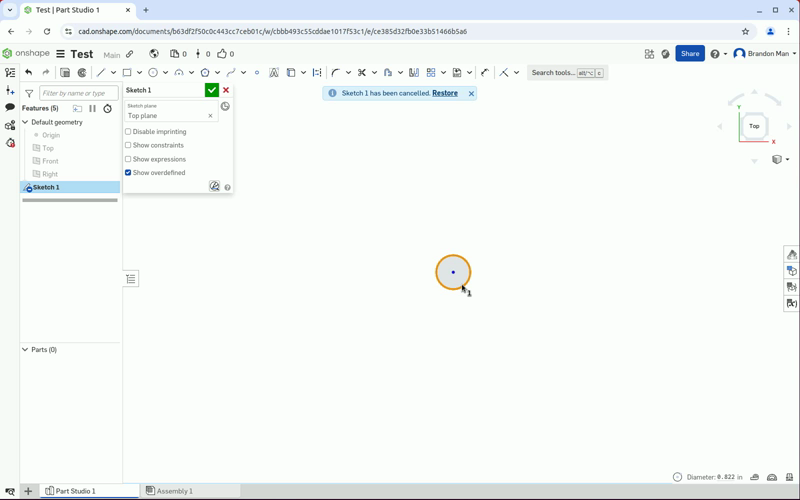
scroll(-6)
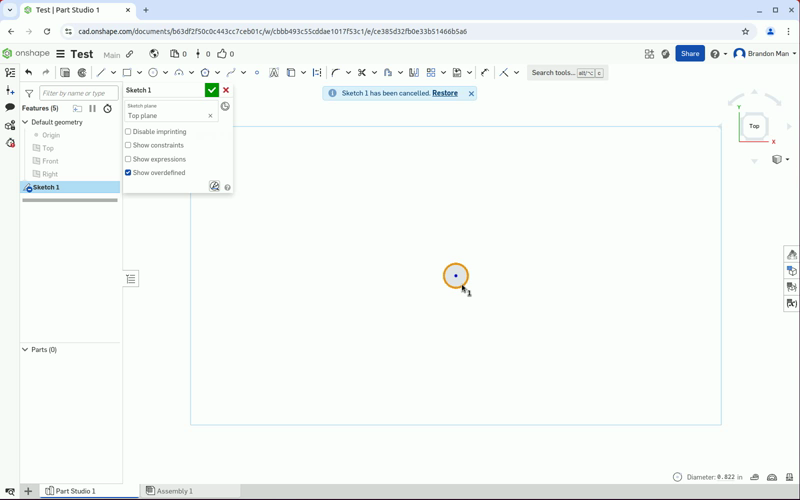
scroll(-6)
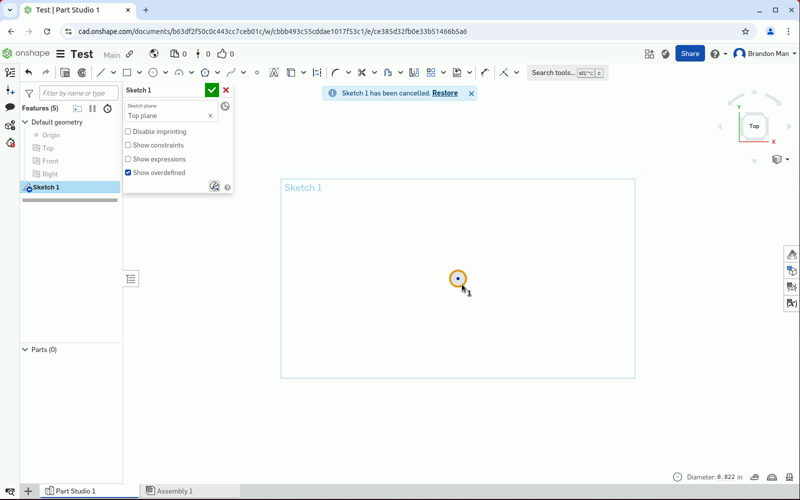
scroll(-6)
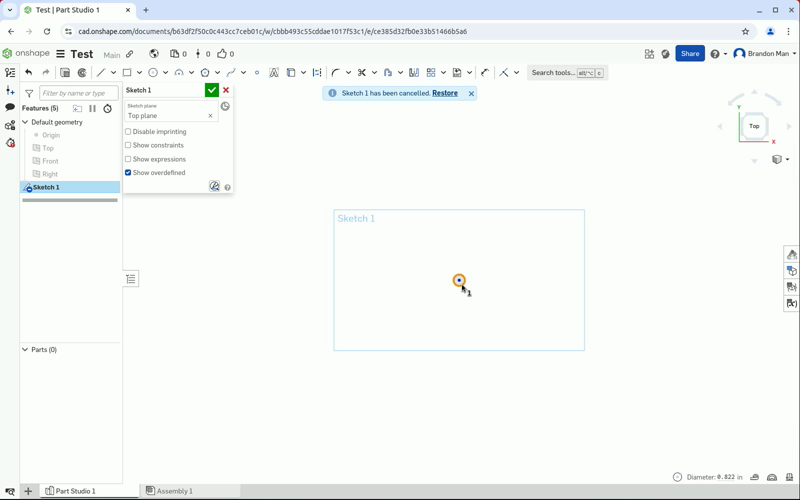
scroll(-6)
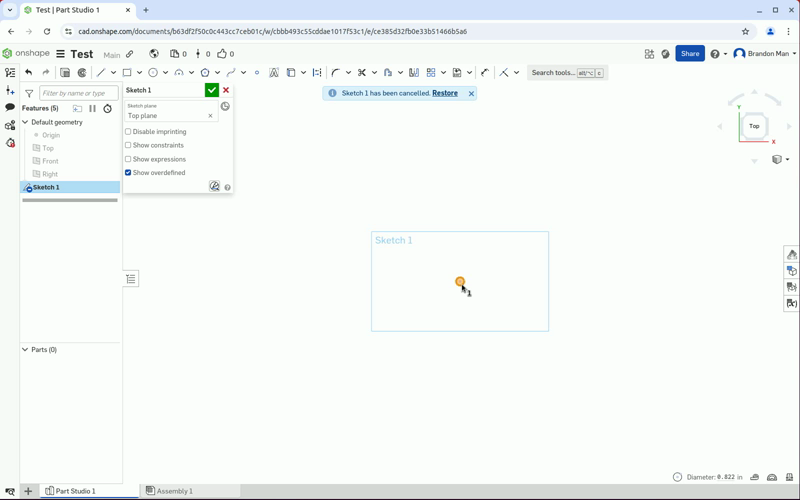
scroll(-6)
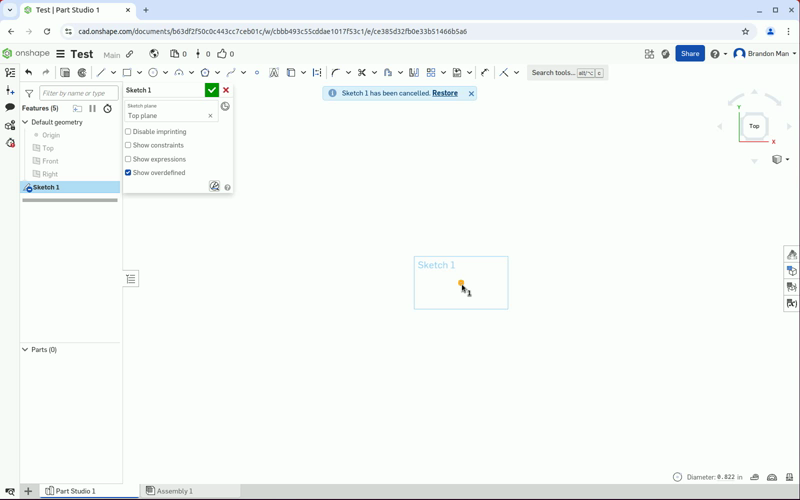
mouse_move(73, 352)
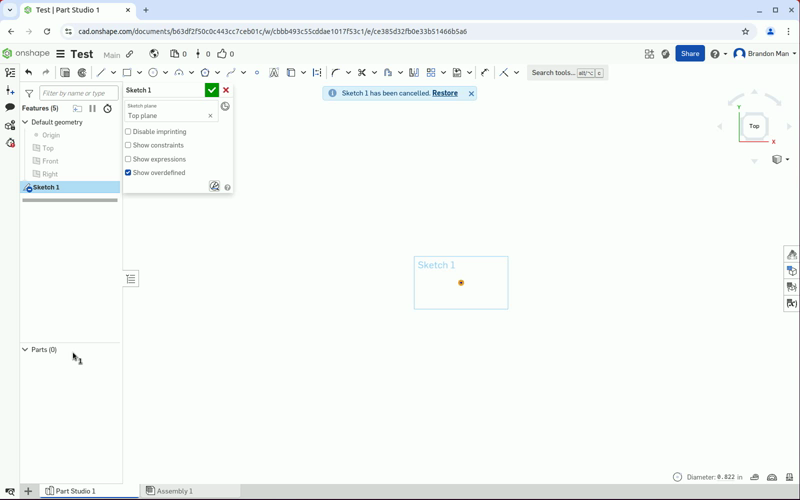
key(shift+y)
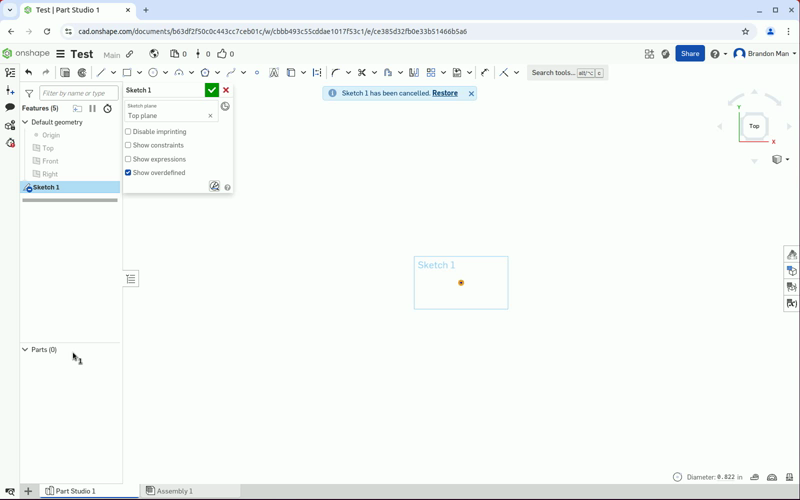
key(shift+e)
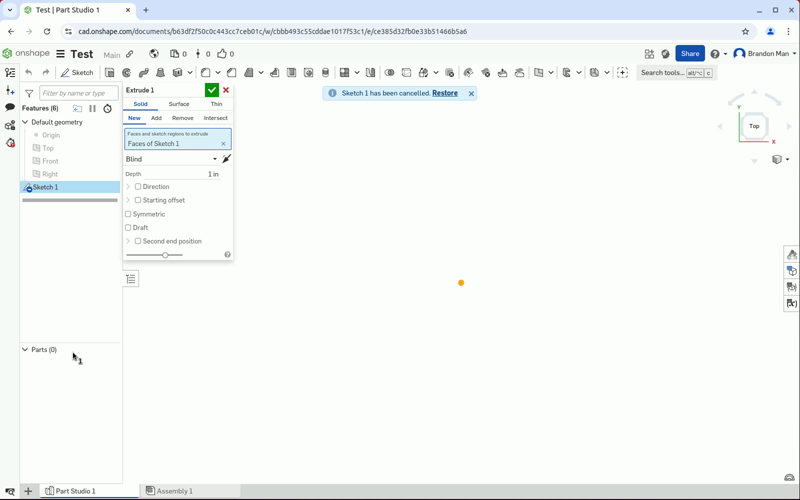
mouse_move(143, 106)
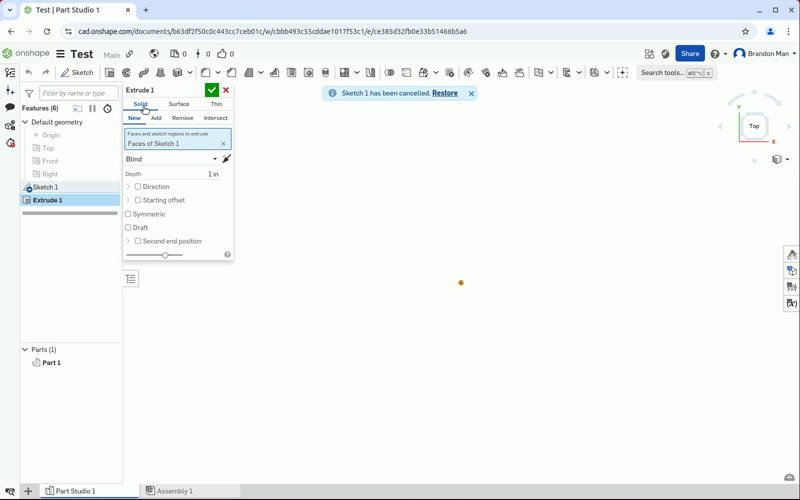
click(143, 106)
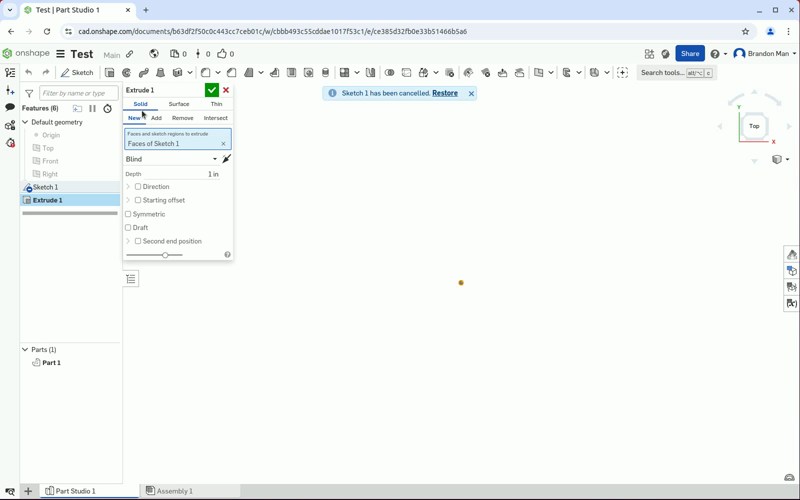
mouse_move(137, 120)
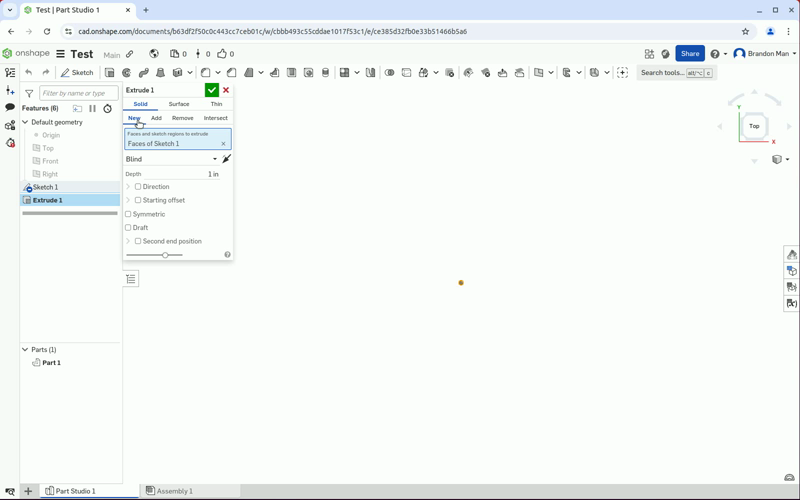
click(137, 120)
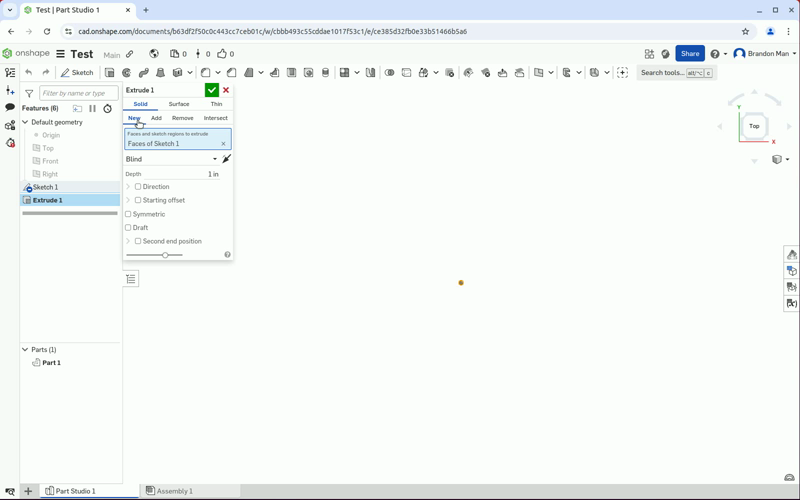
key(tab, 4)
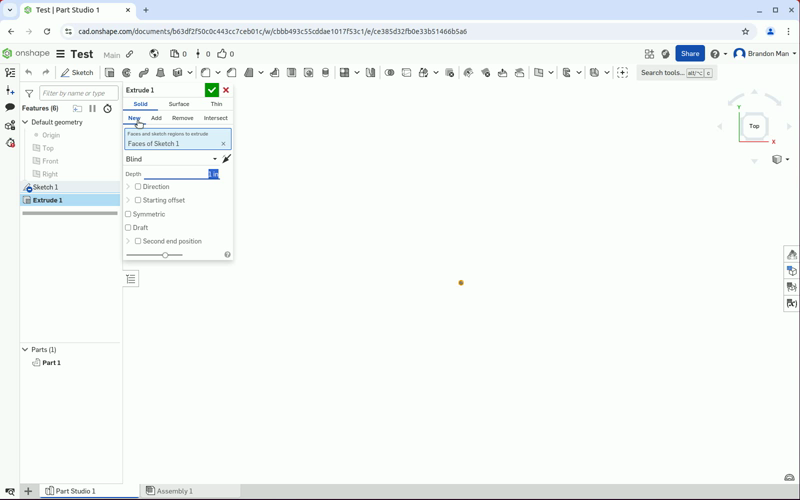
text(-19.979)
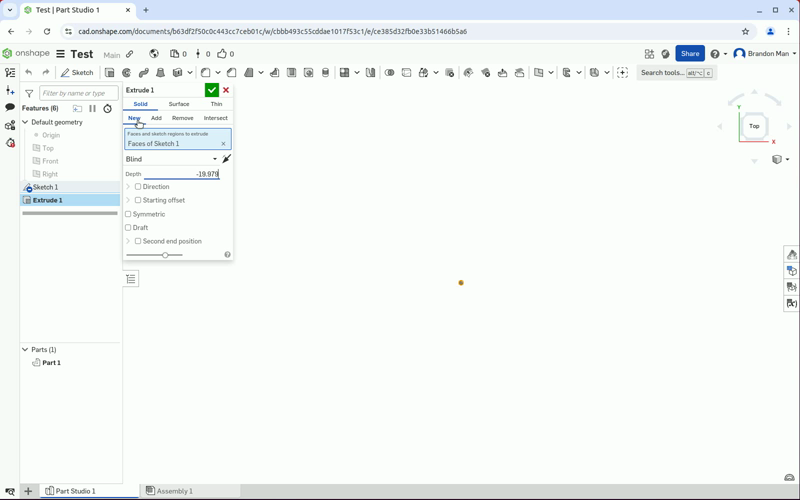
key(enter)
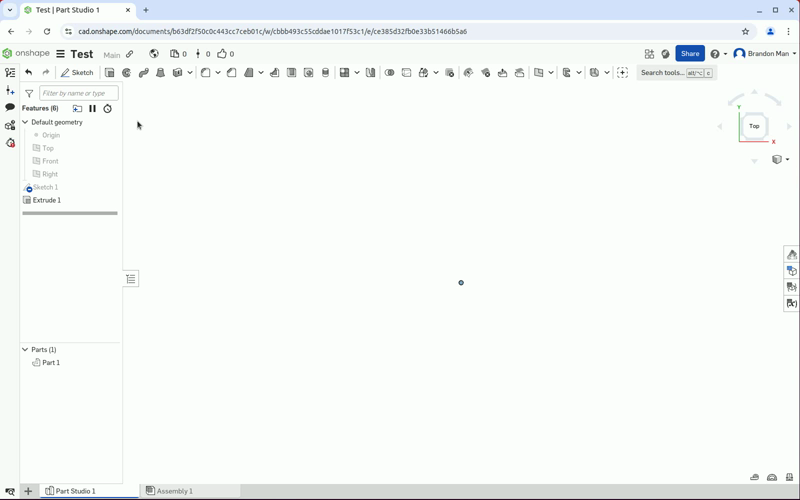
key(shift+h)
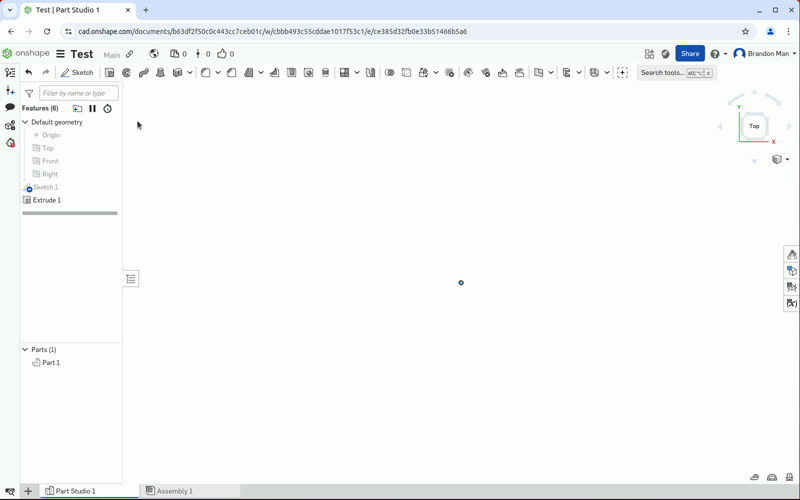
key(shift+h)
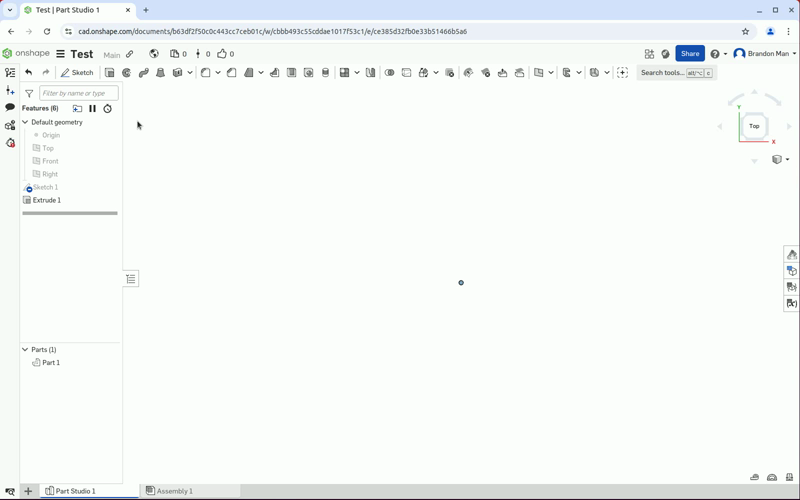
mouse_move(73, 189)
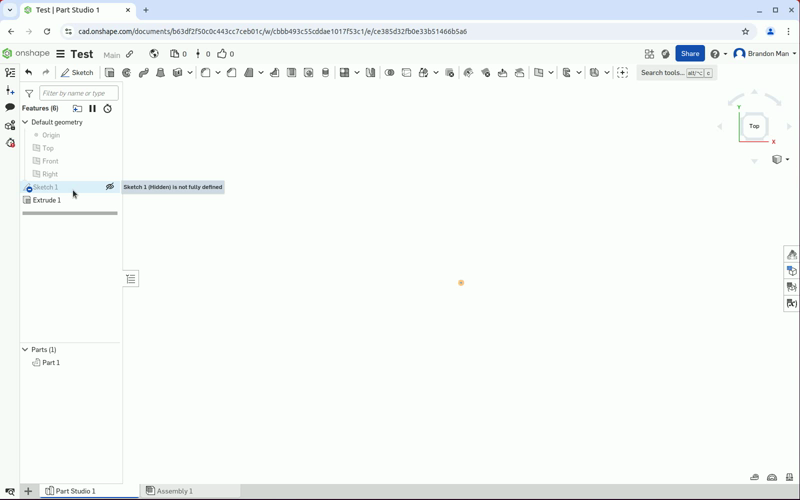
click(73, 189)
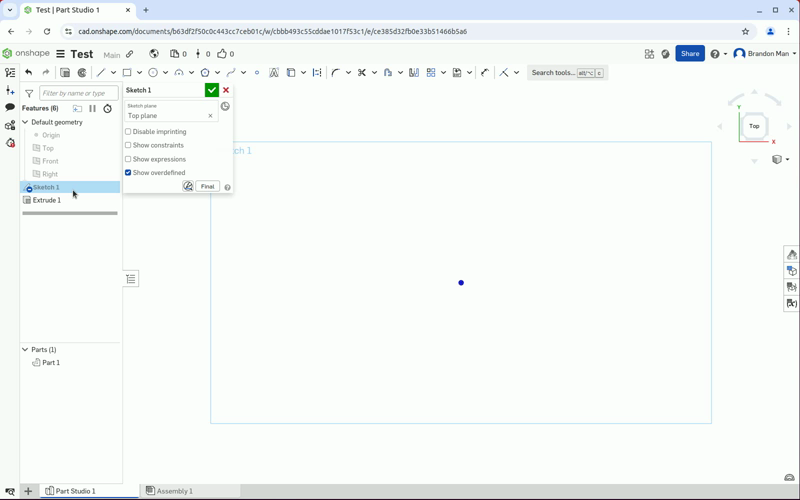
mouse_move(229, 92)
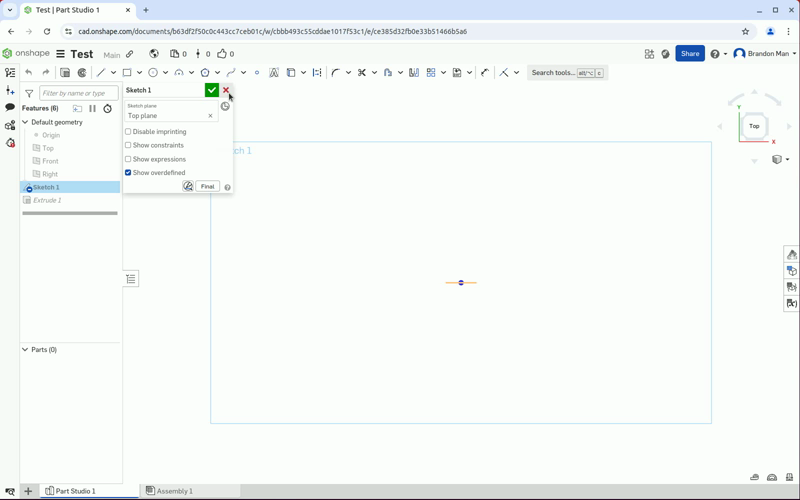
click(229, 92)
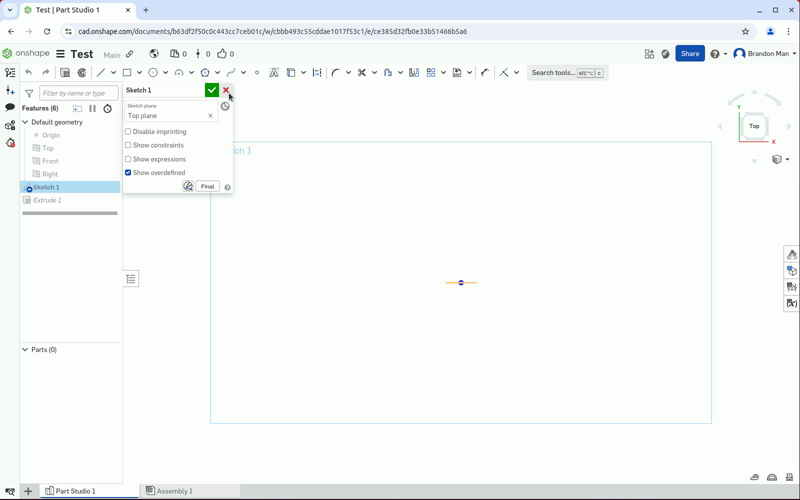
key(shift+s)
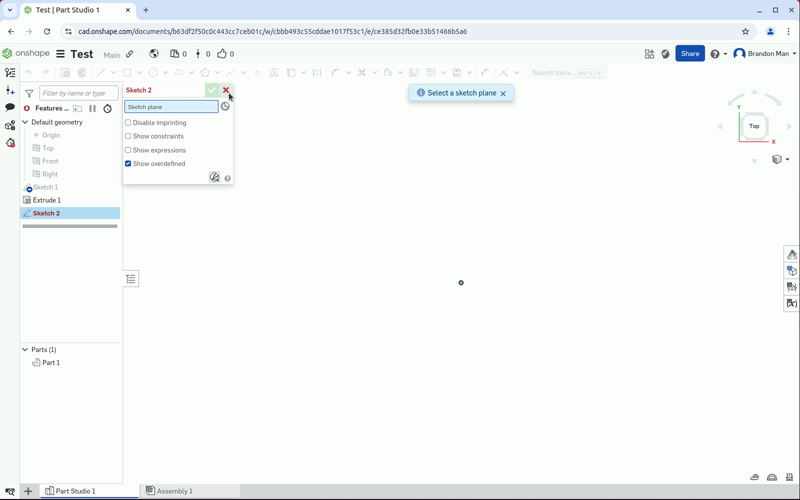
mouse_move(73, 150)
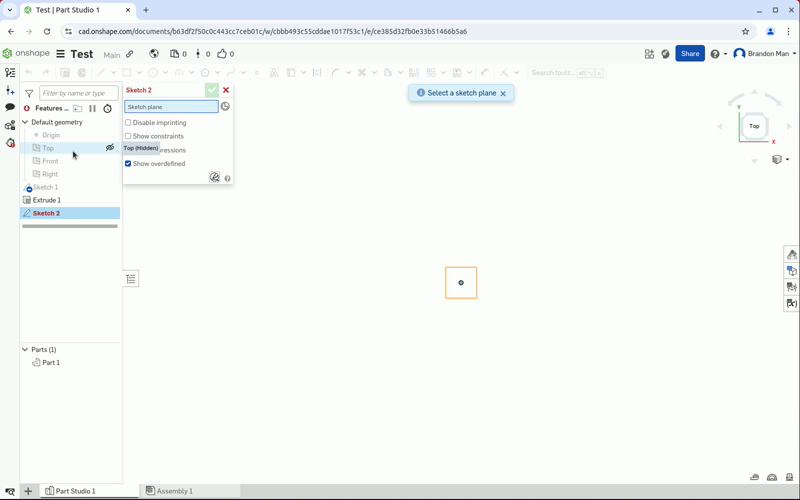
click(73, 150)
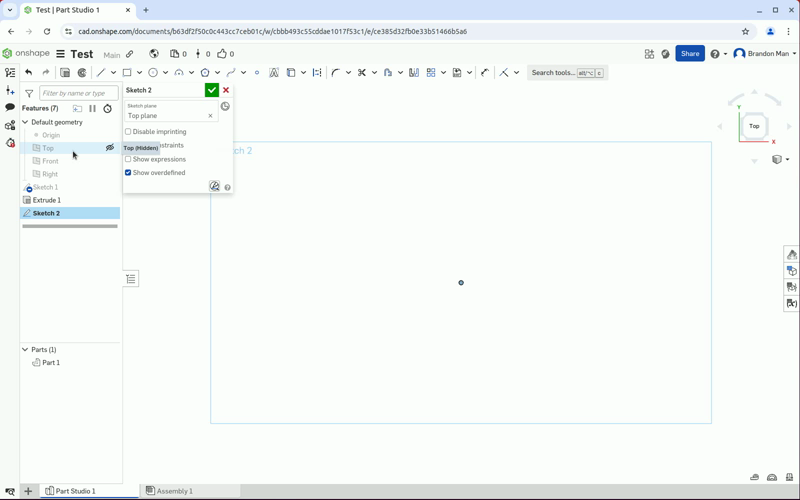
mouse_move(73, 352)
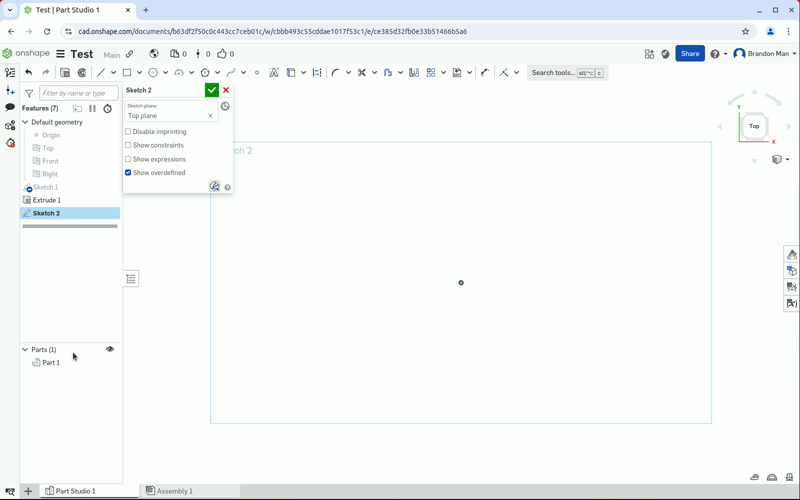
key(y)
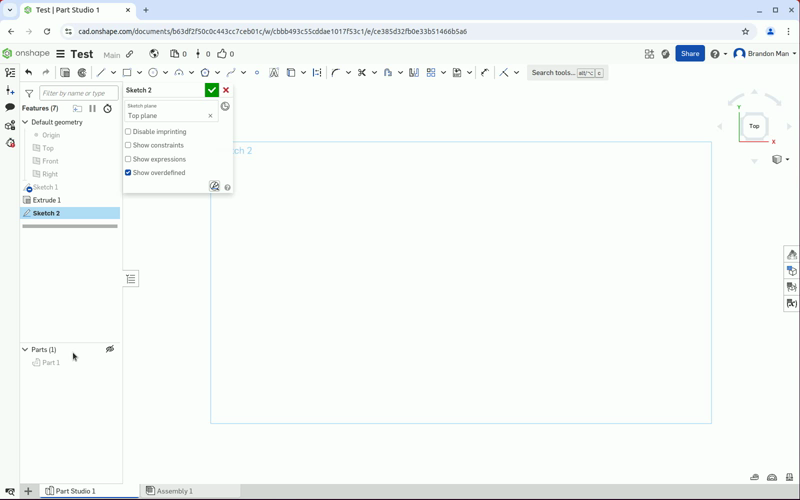
key(c)
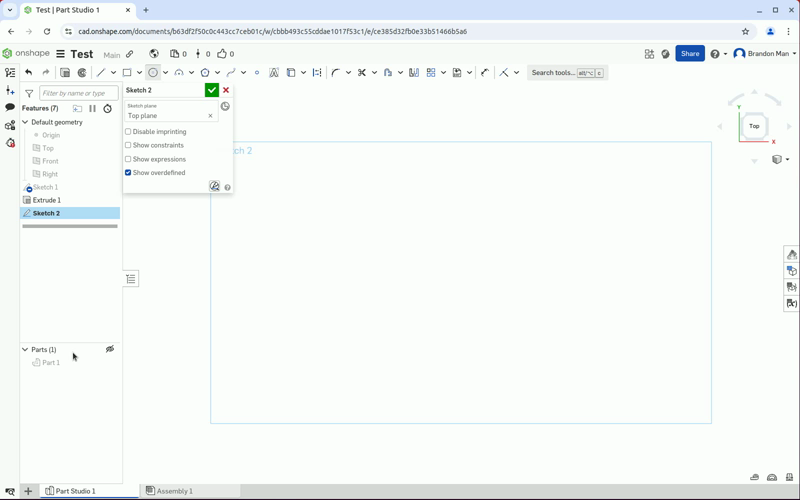
key_down(shift)
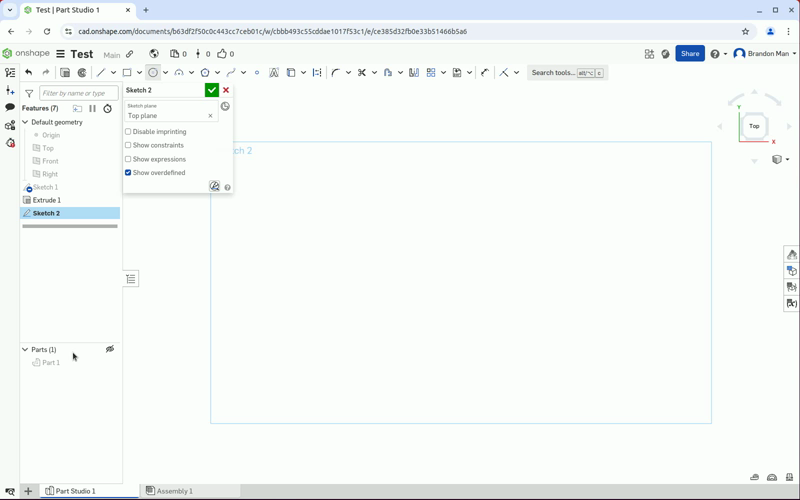
mouse_move(350, 282)
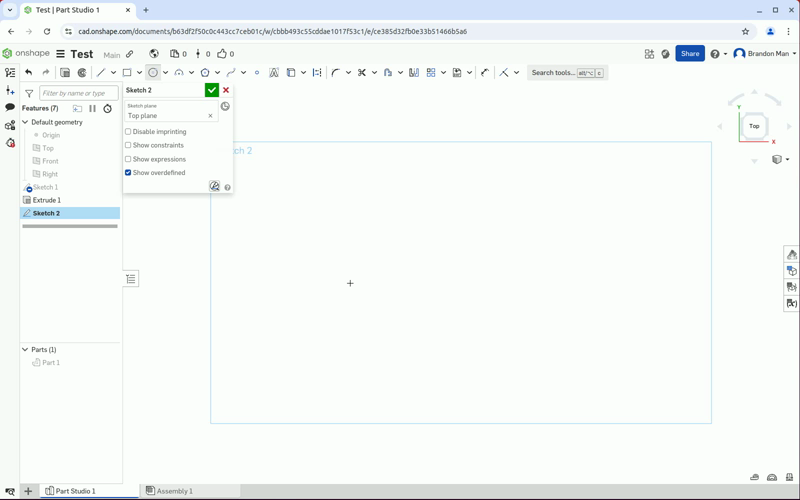
click(350, 282)
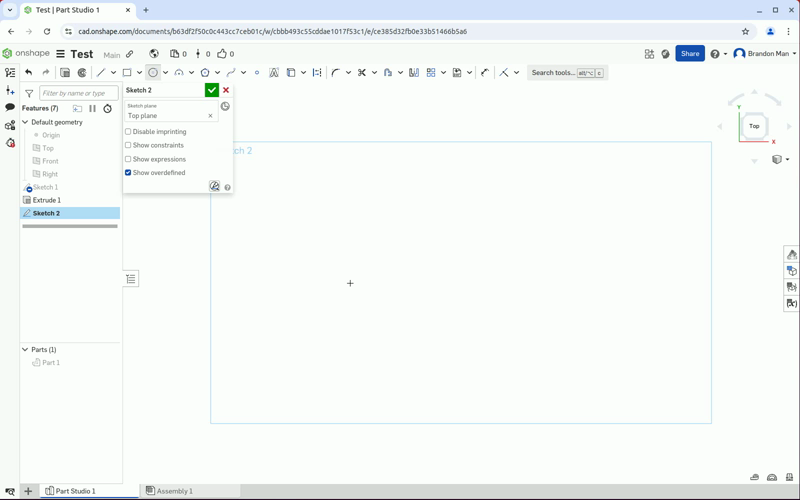
key_up(shift)
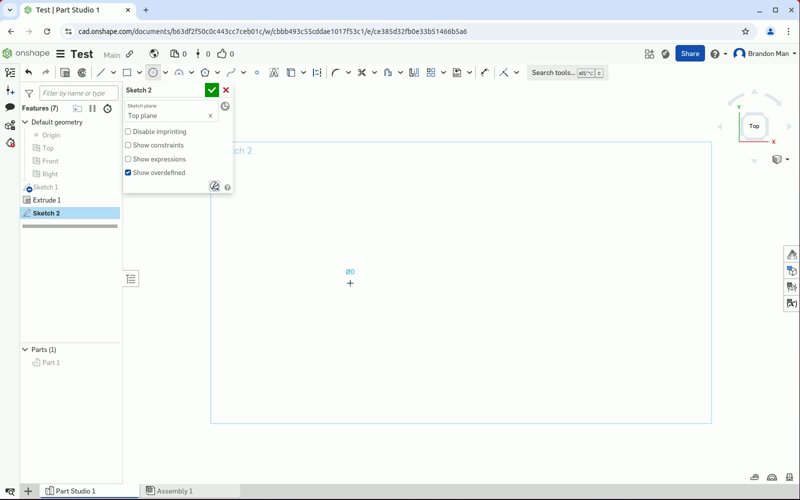
mouse_move(351, 282)
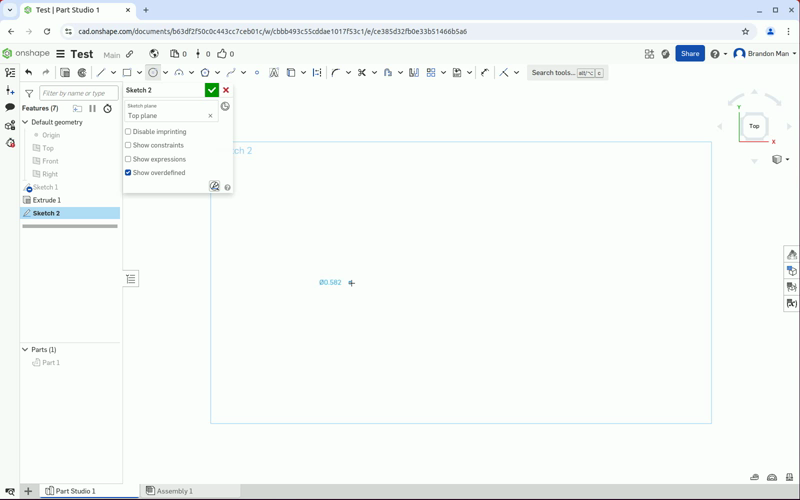
scroll(6)
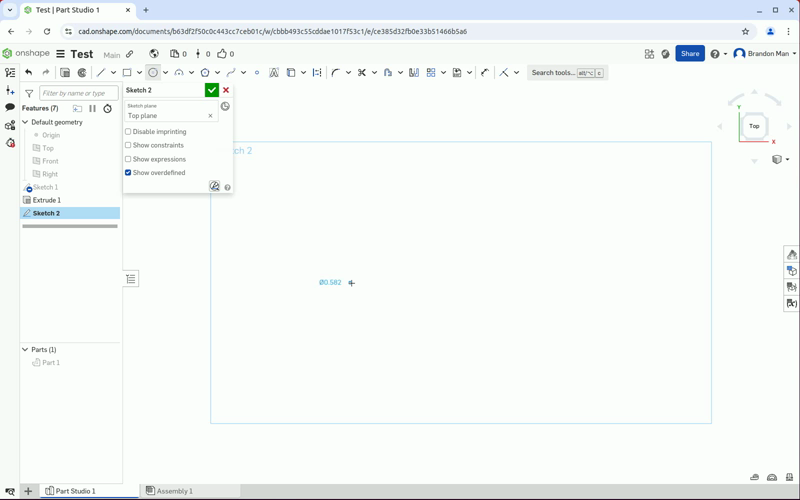
scroll(6)
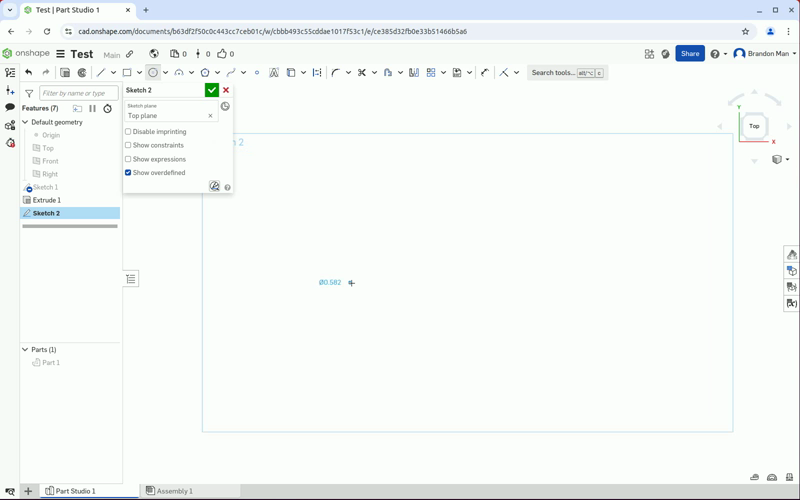
scroll(6)
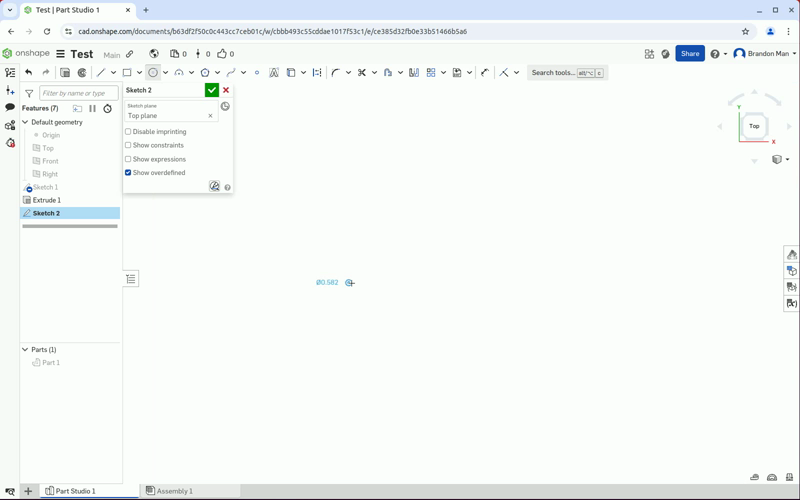
scroll(6)
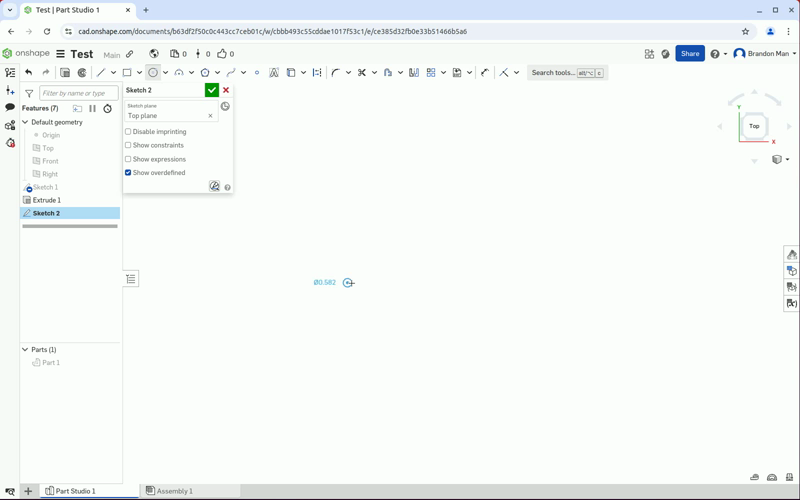
scroll(6)
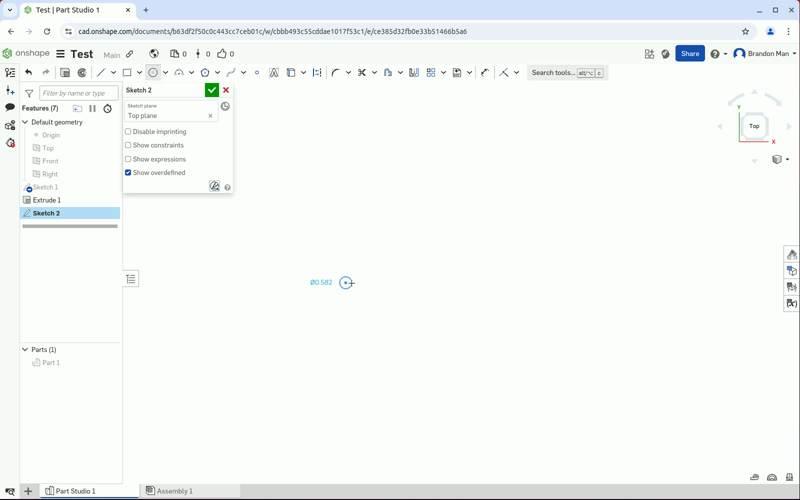
scroll(6)
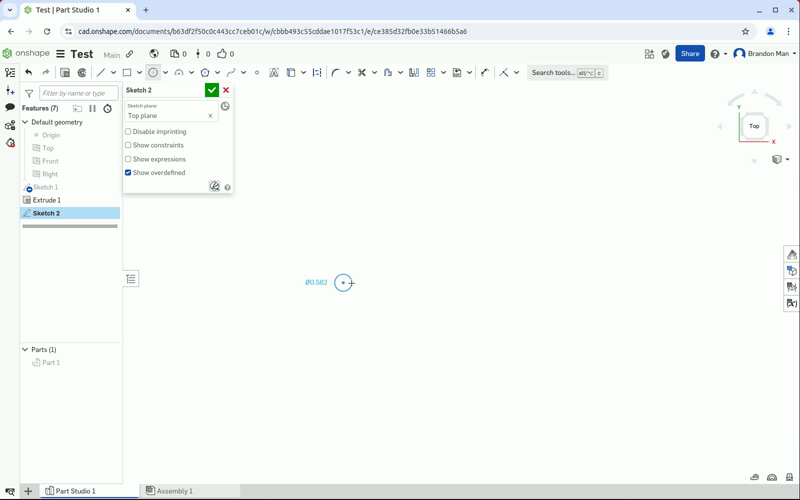
scroll(6)
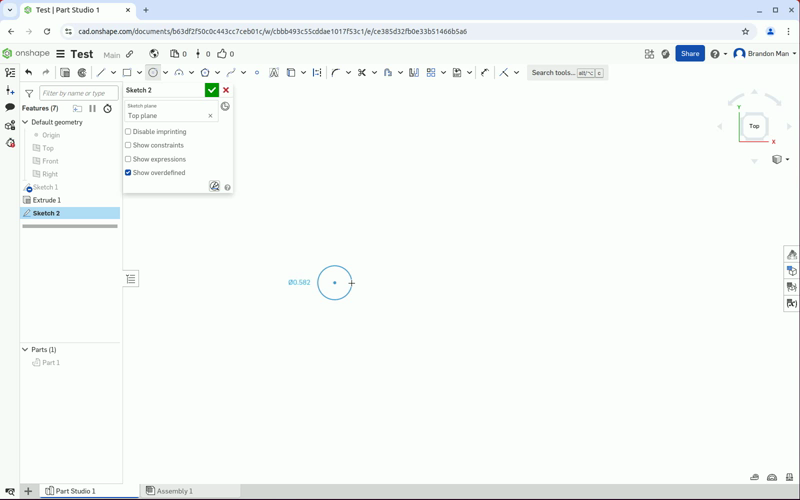
click(351, 282)
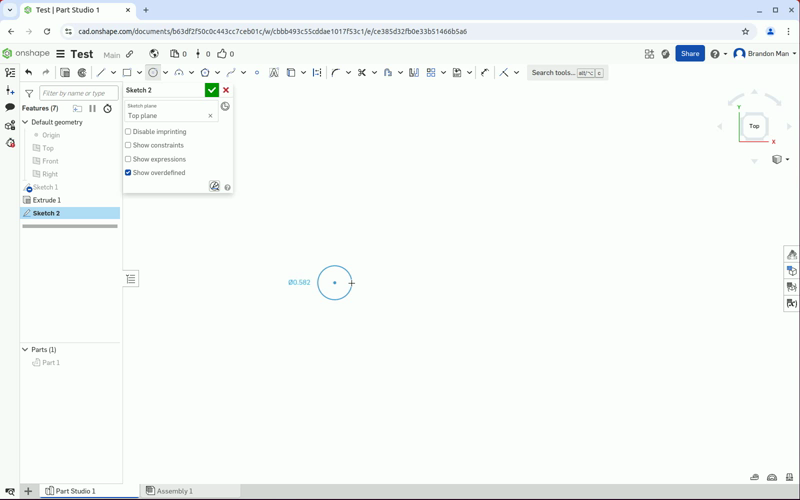
scroll(-6)
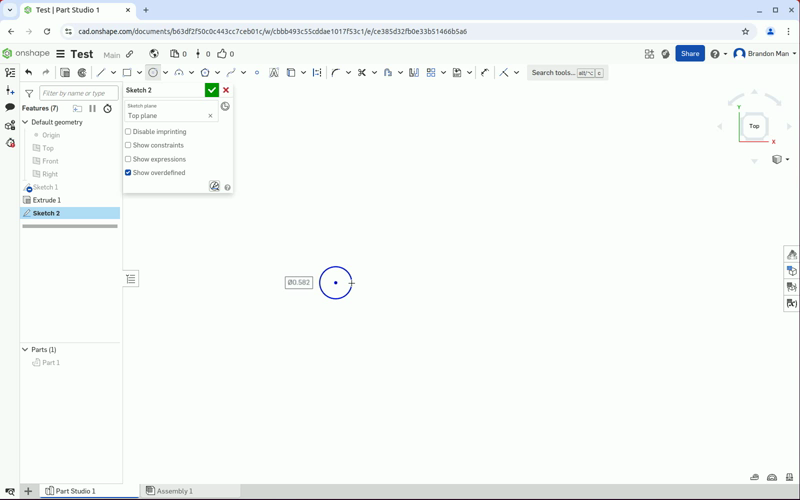
scroll(-6)
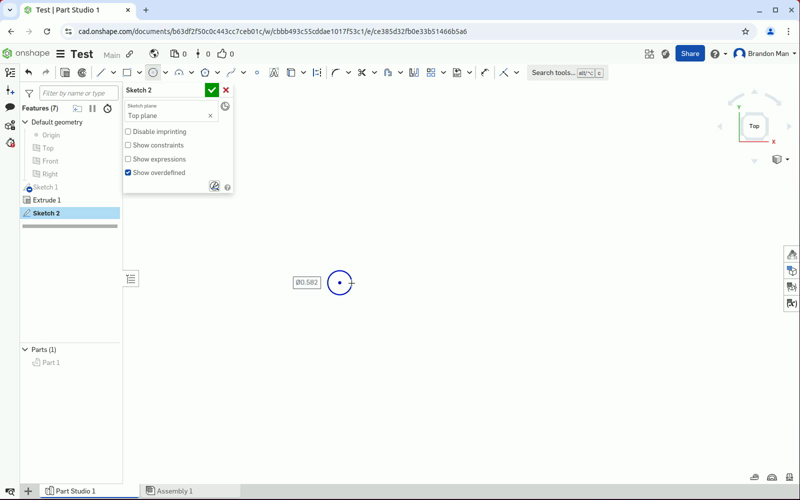
scroll(-6)
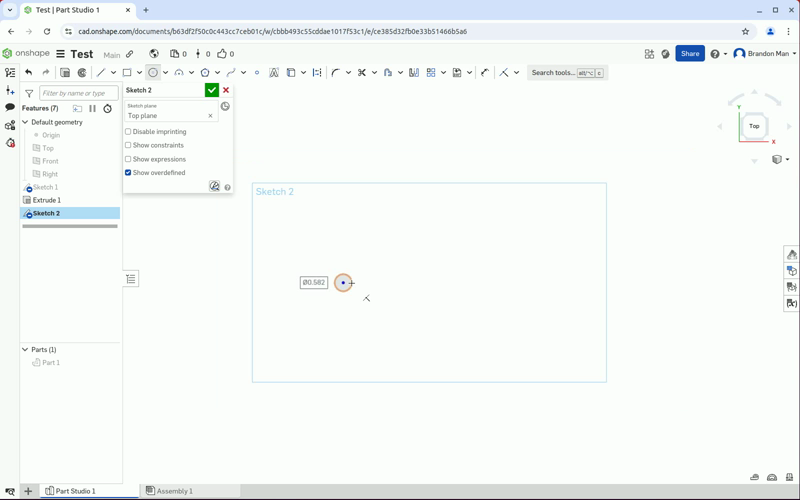
scroll(-6)
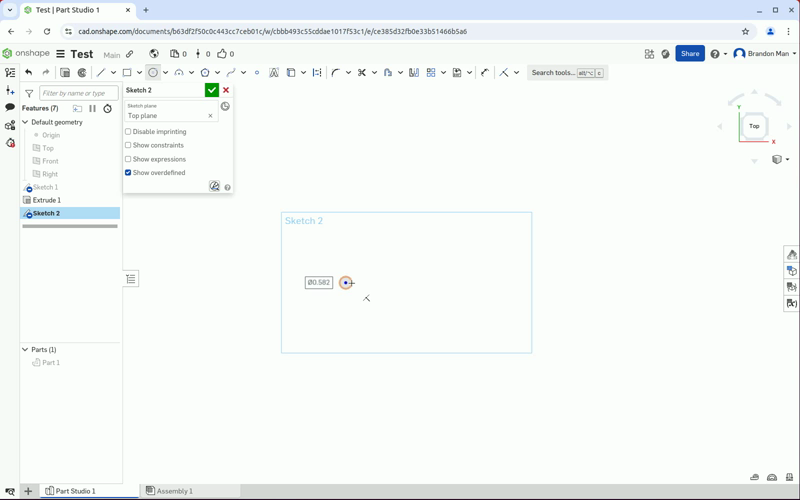
scroll(-6)
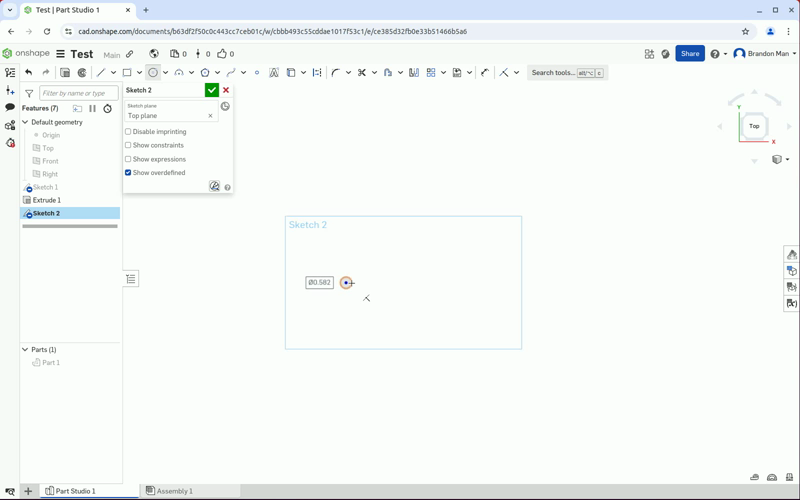
scroll(-6)
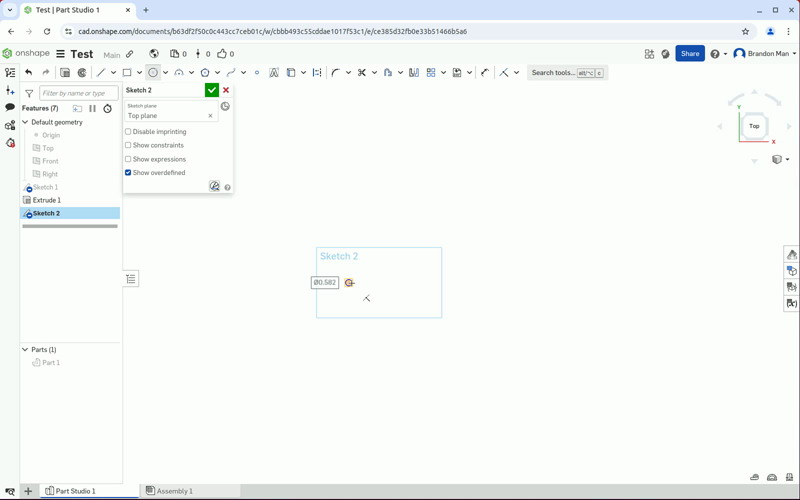
scroll(-6)
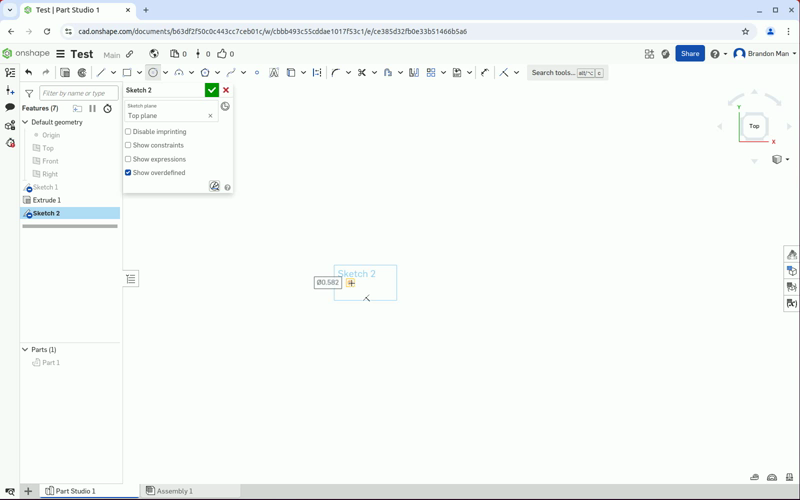
key(esc)
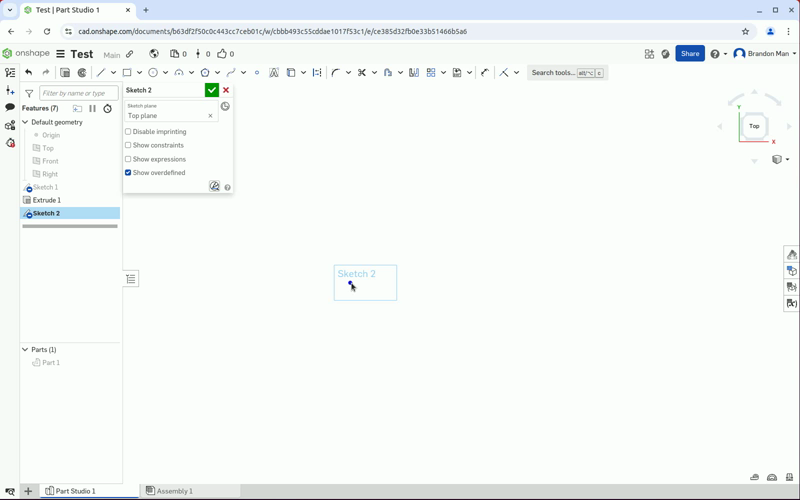
mouse_move(348, 282)
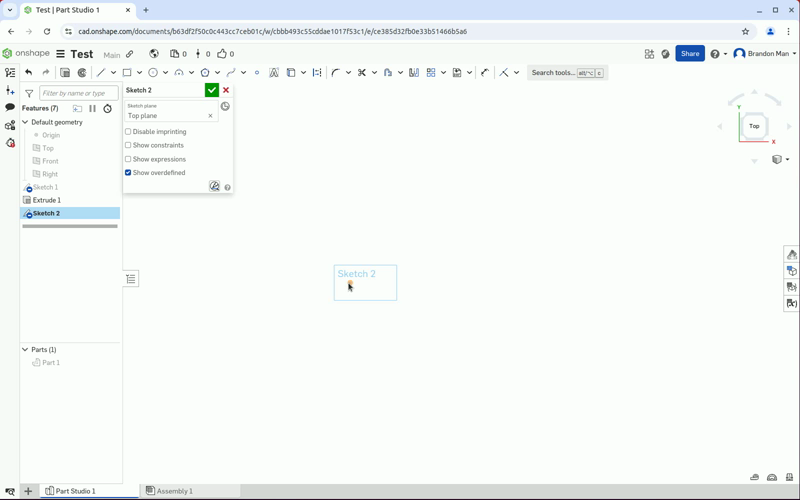
scroll(6)
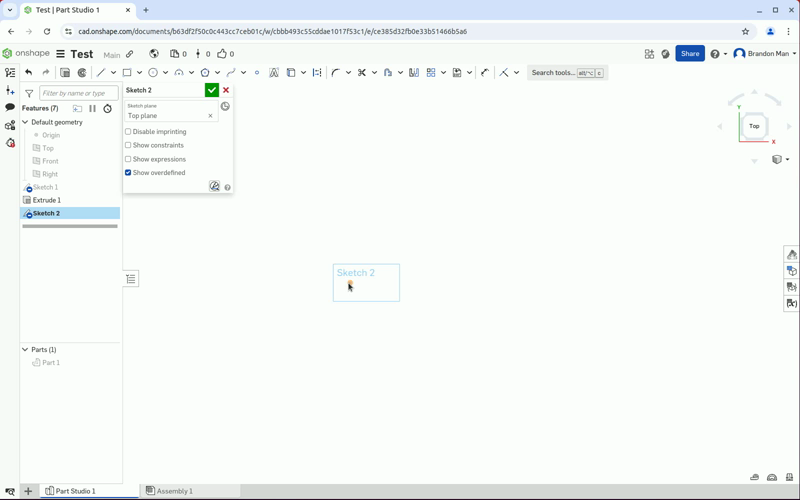
scroll(6)
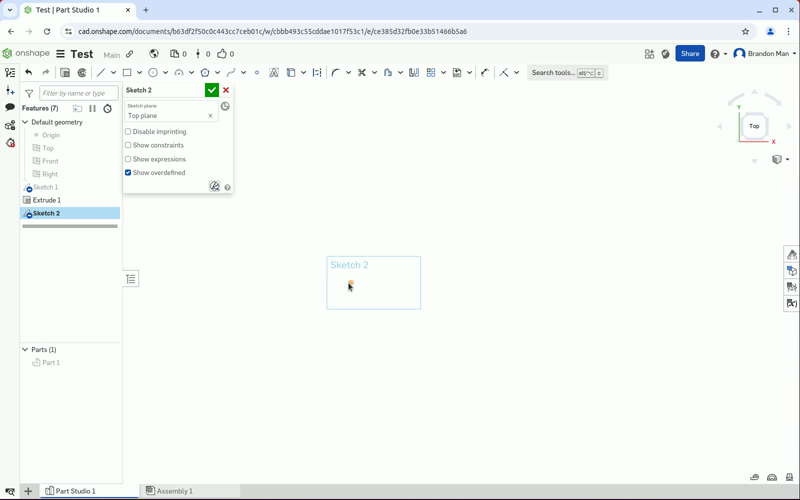
scroll(6)
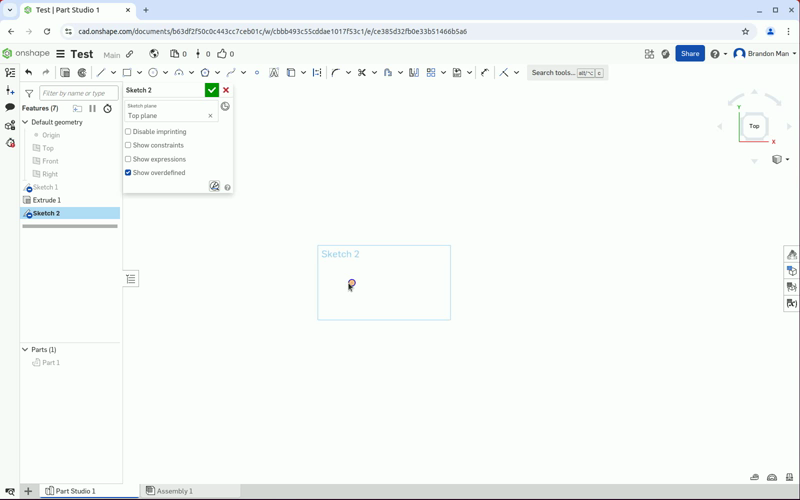
scroll(6)
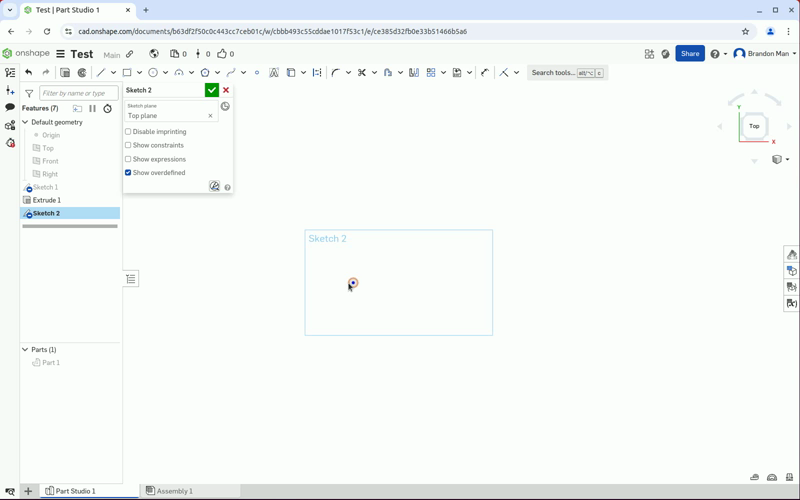
scroll(6)
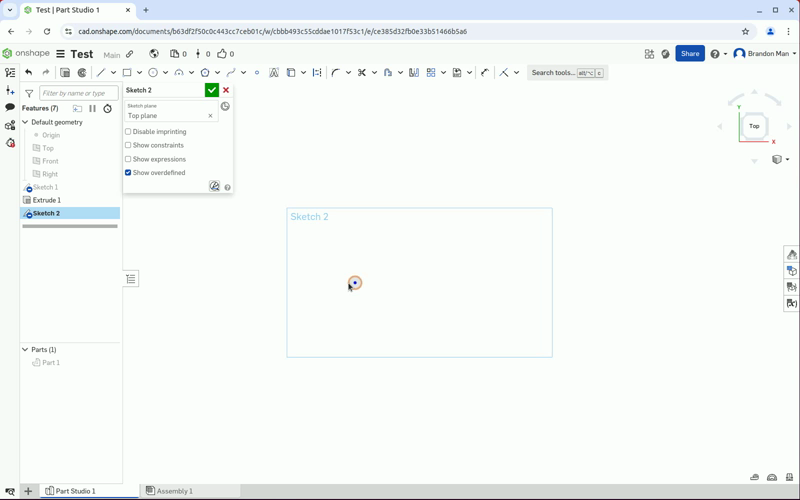
scroll(6)
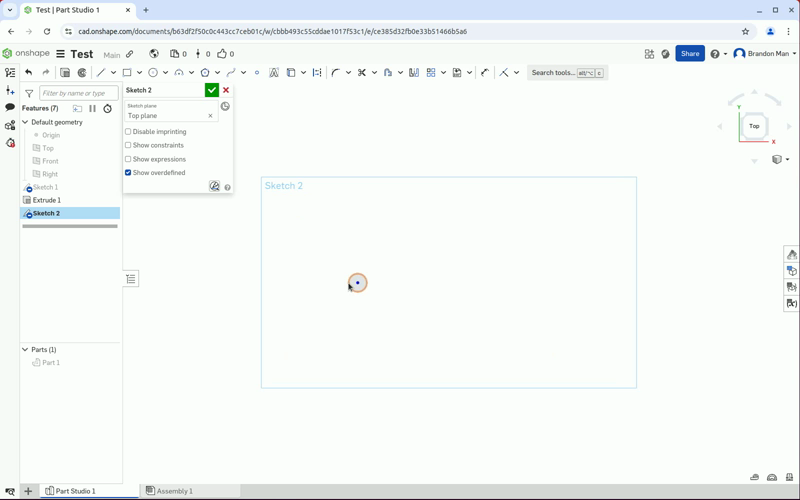
scroll(6)
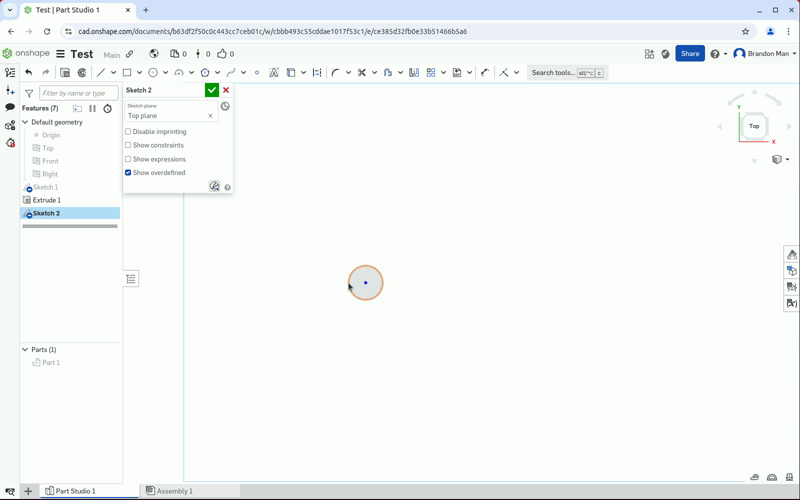
click(348, 282)
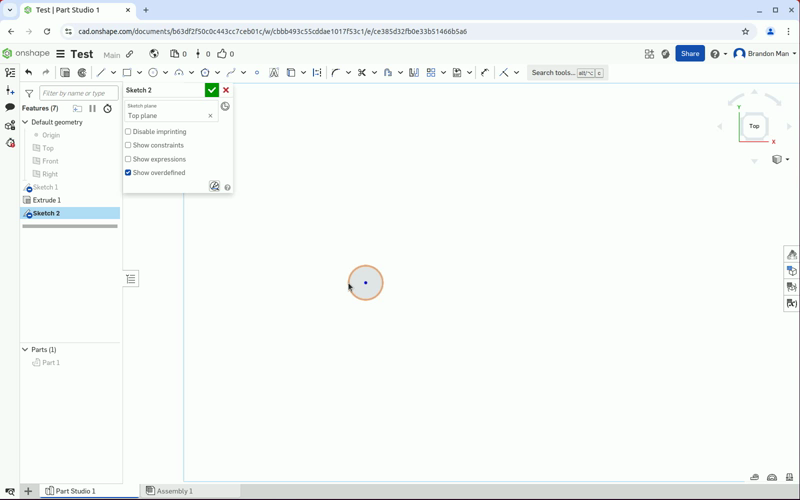
scroll(-6)
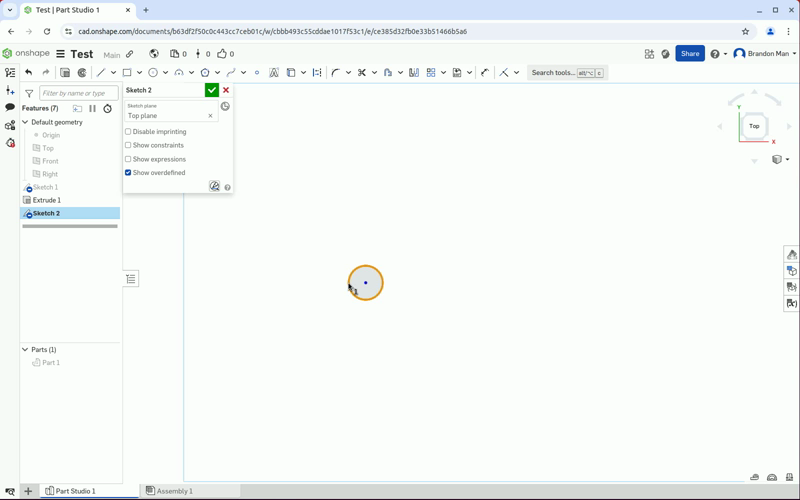
scroll(-6)
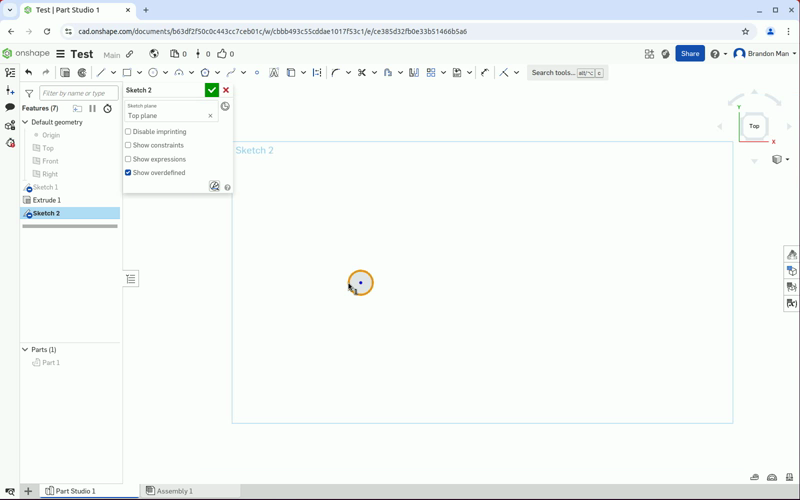
scroll(-6)
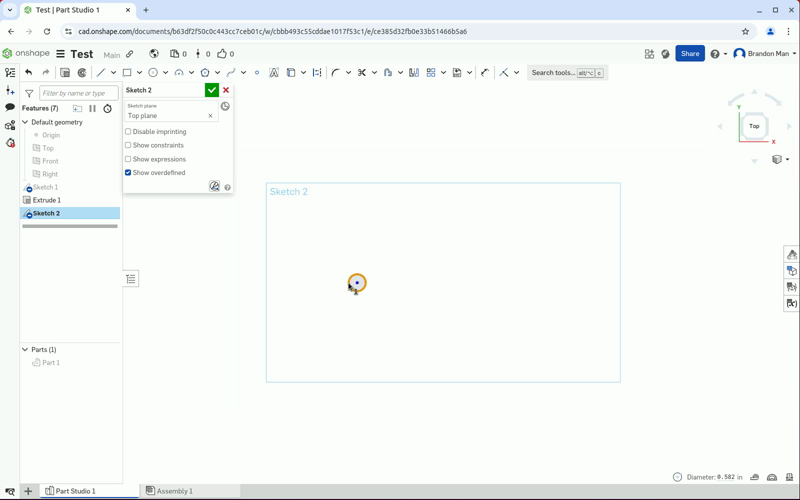
scroll(-6)
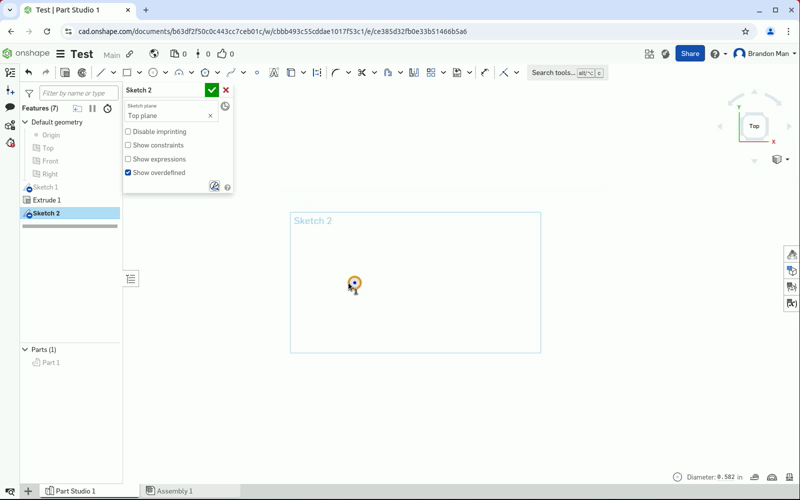
scroll(-6)
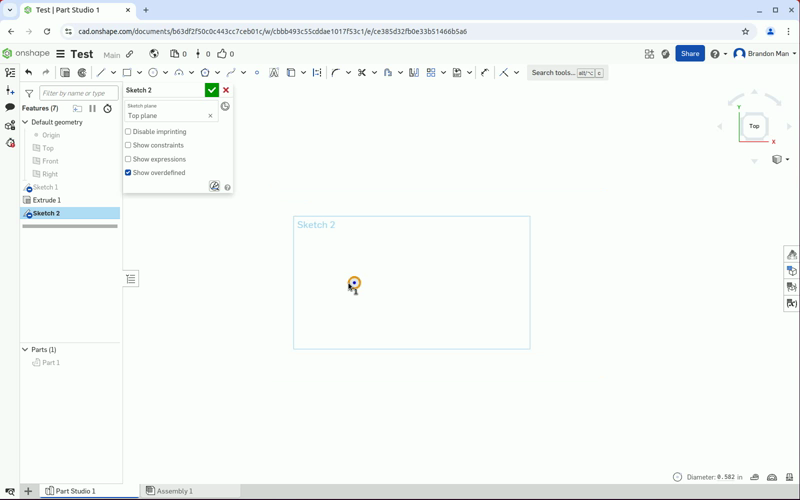
scroll(-6)
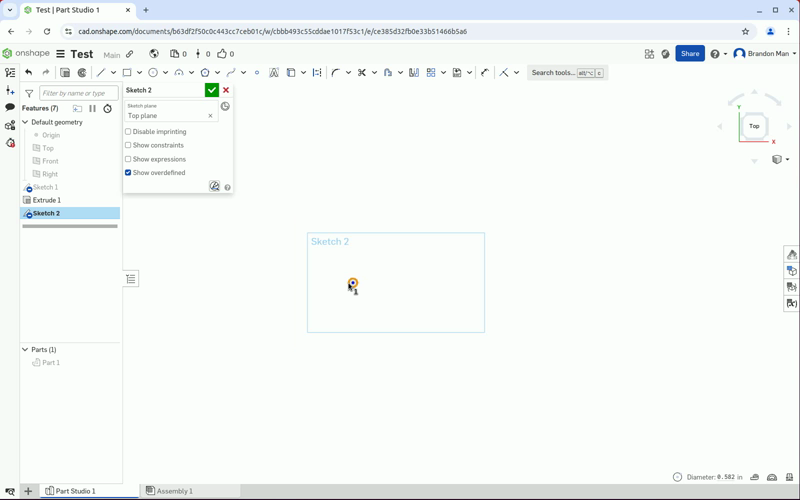
scroll(-6)
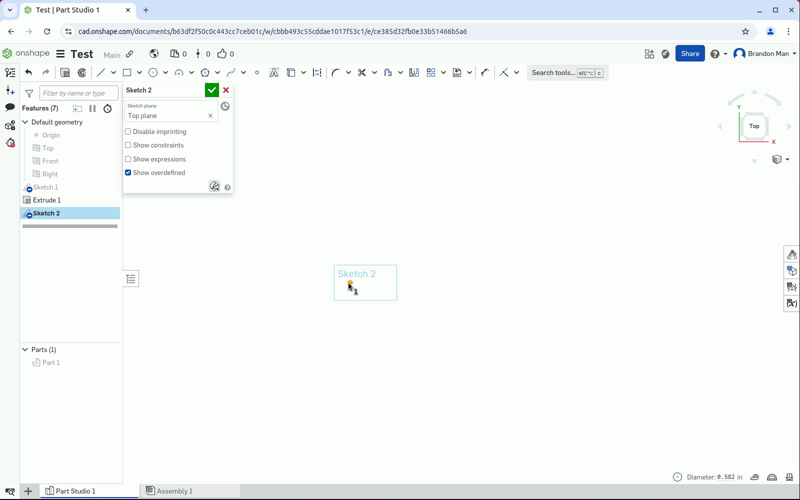
mouse_move(73, 352)
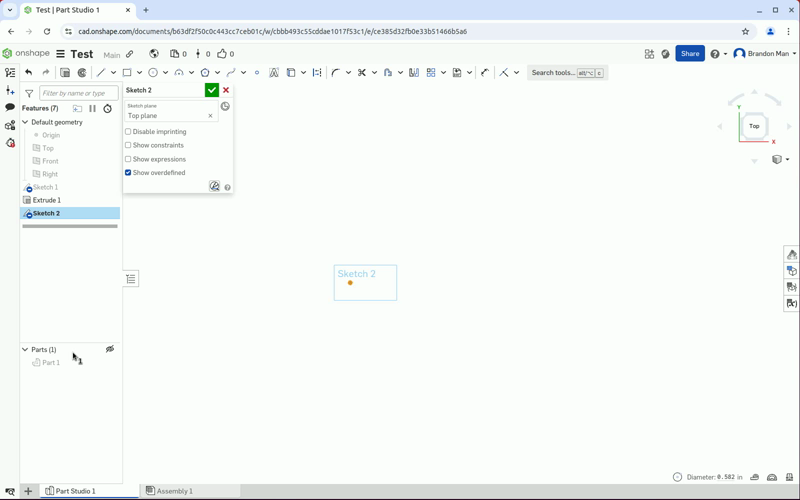
key(shift+y)
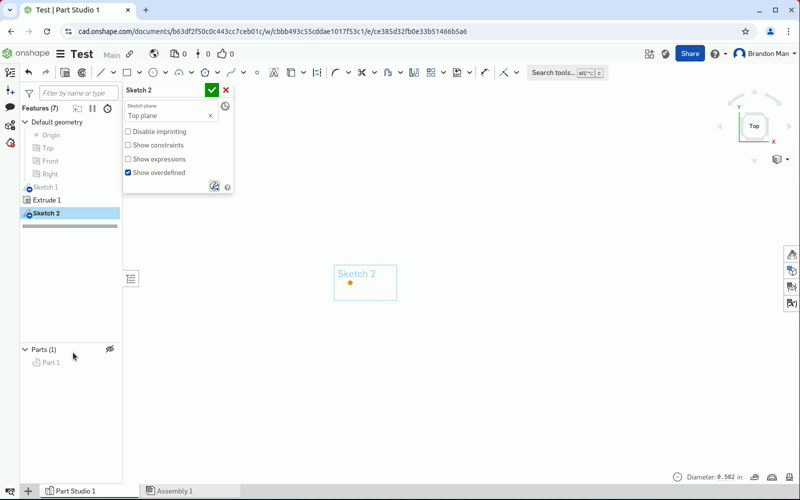
key(shift+e)
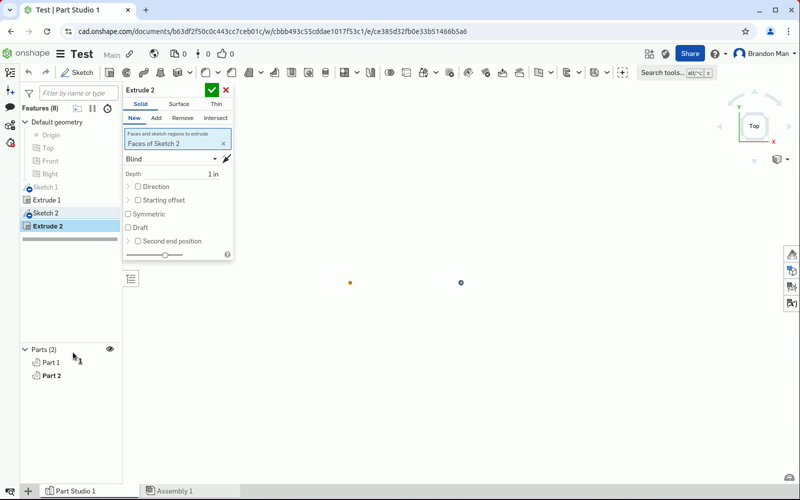
mouse_move(143, 106)
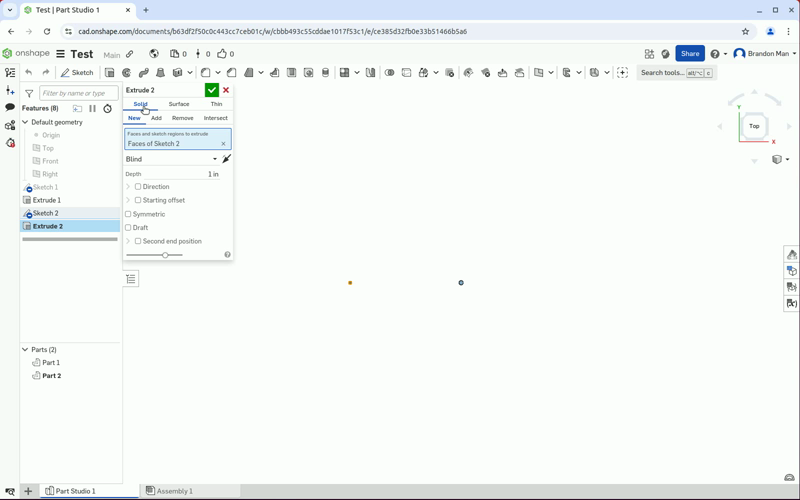
click(143, 106)
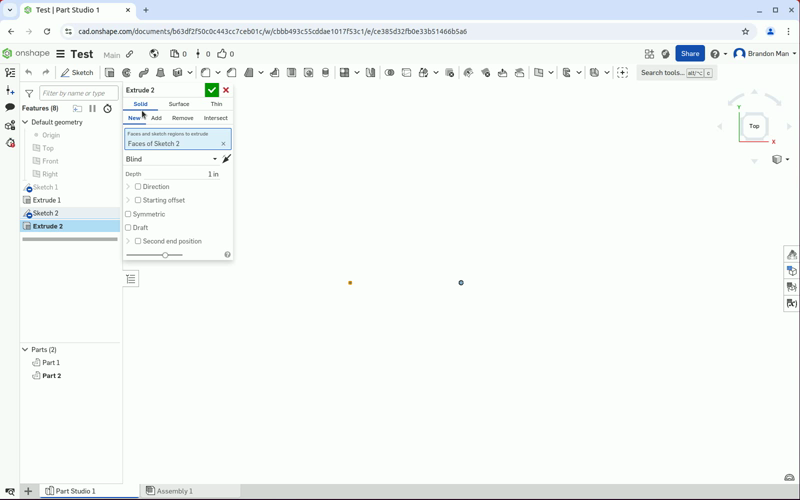
mouse_move(137, 120)
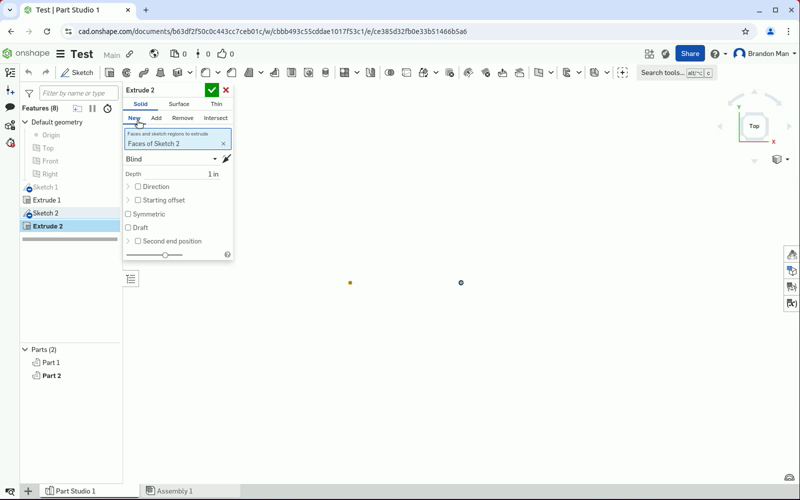
click(137, 120)
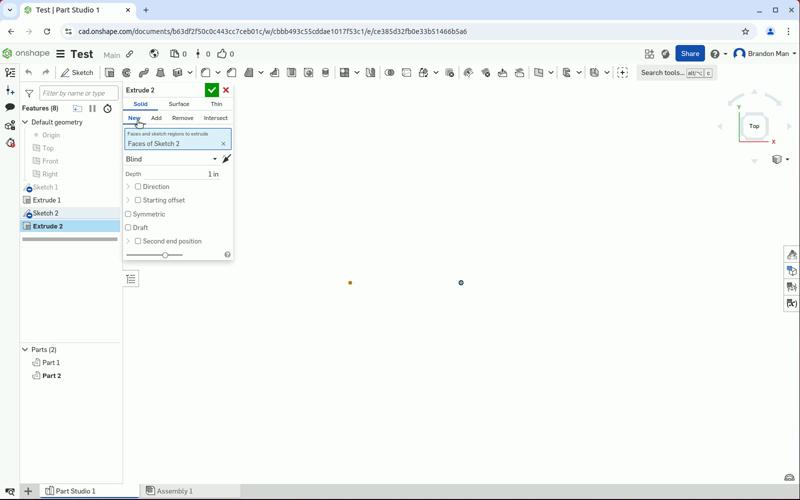
key(tab, 4)
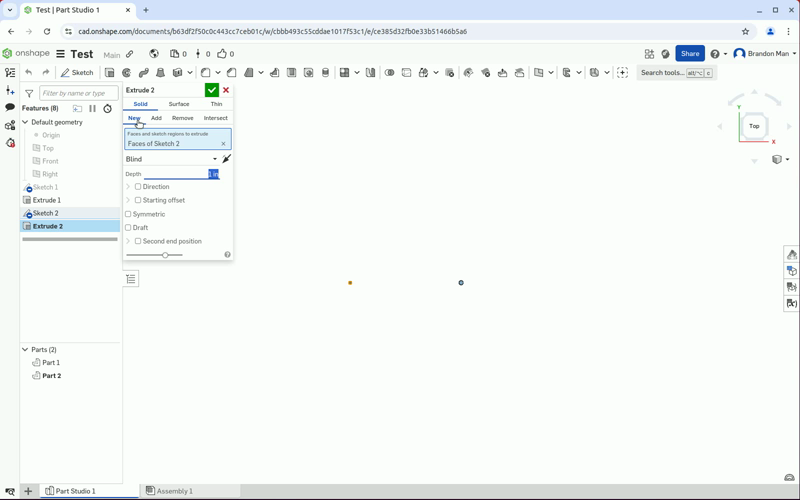
text(-19.979)
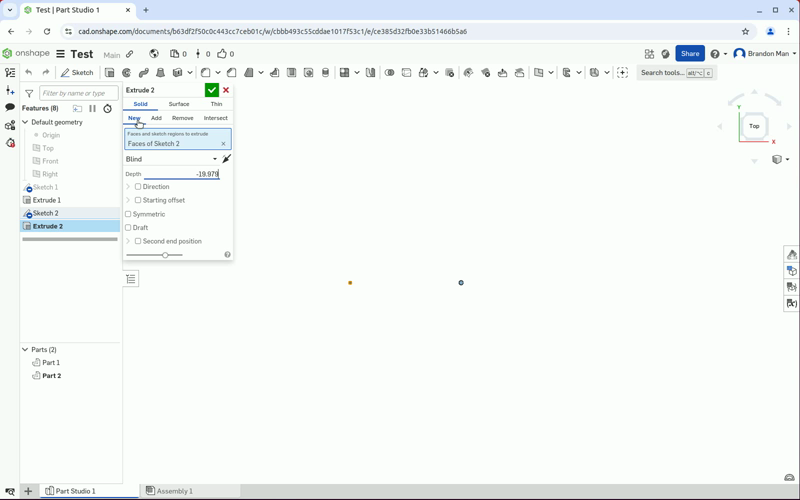
key(enter)
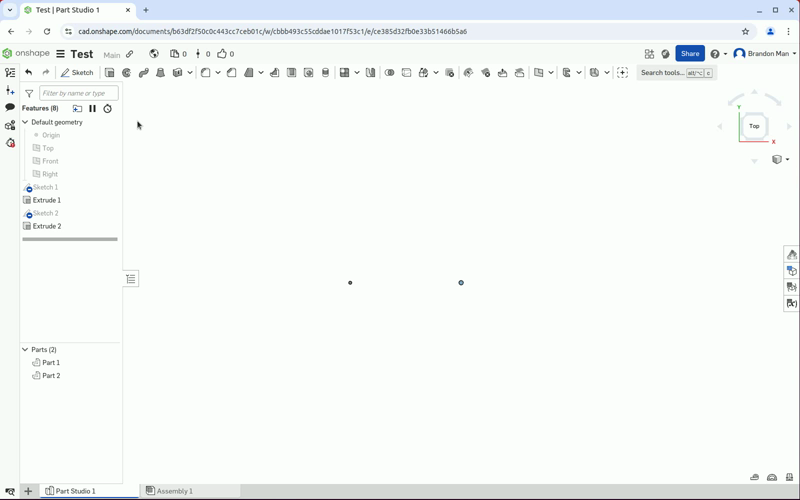
key(shift+h)
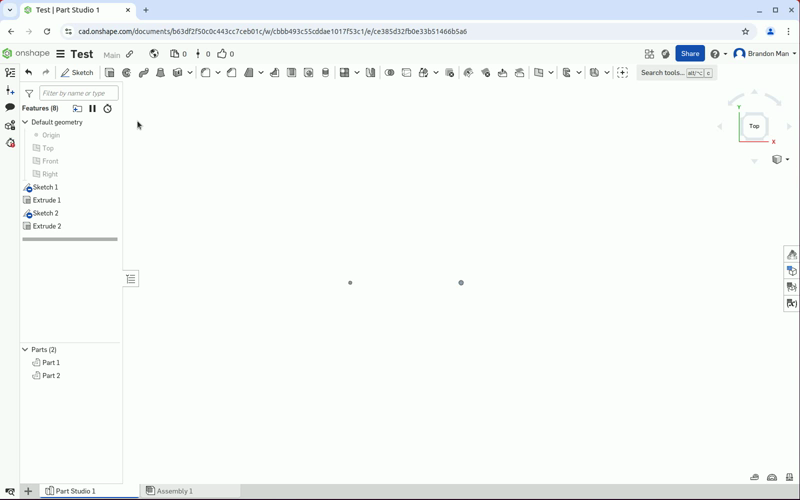
key(shift+h)
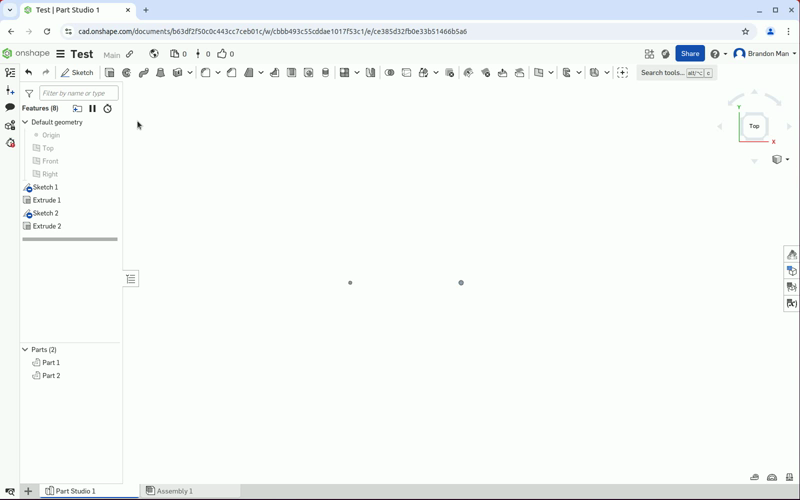
key(shift+7)
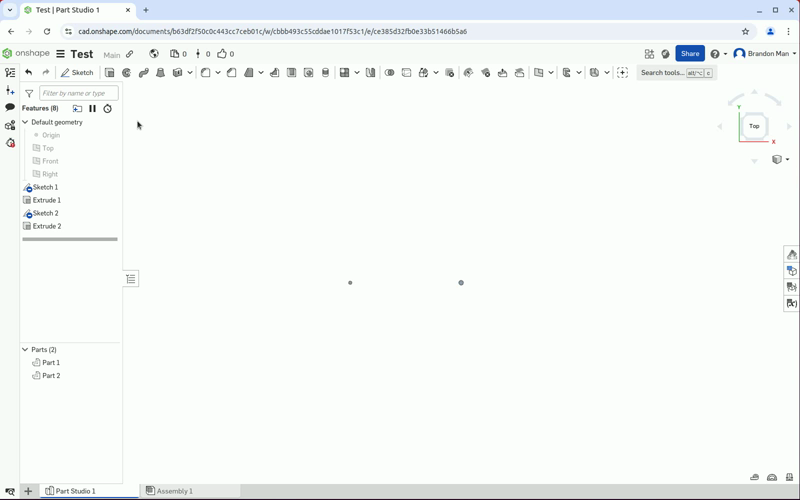
key(up, 3)
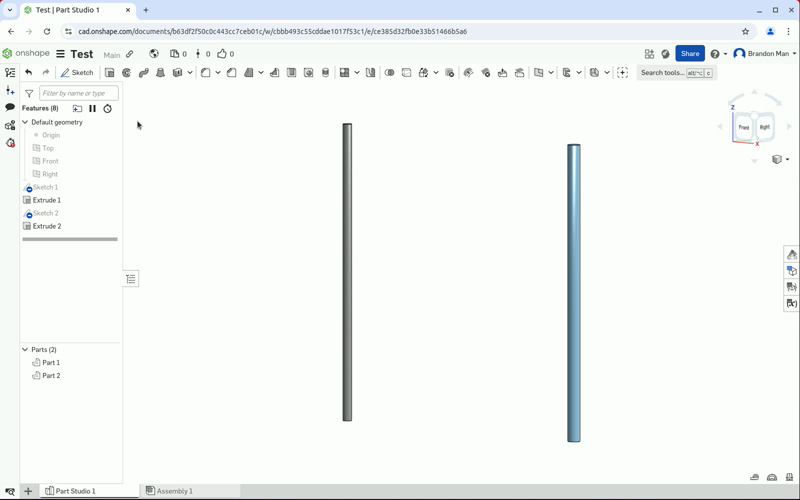
key(left, 3)
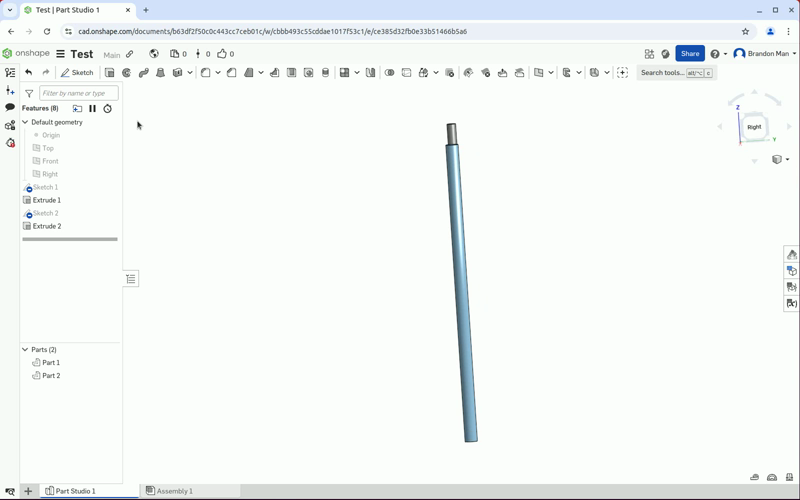
key(right, 3)
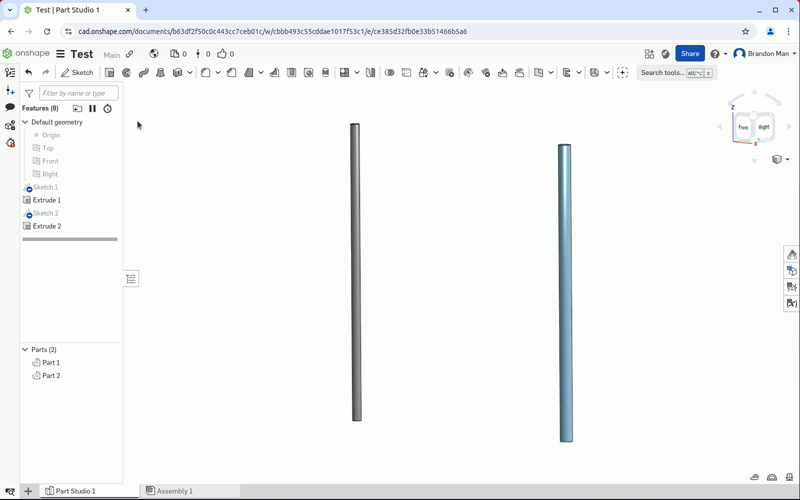
key(down, 3)
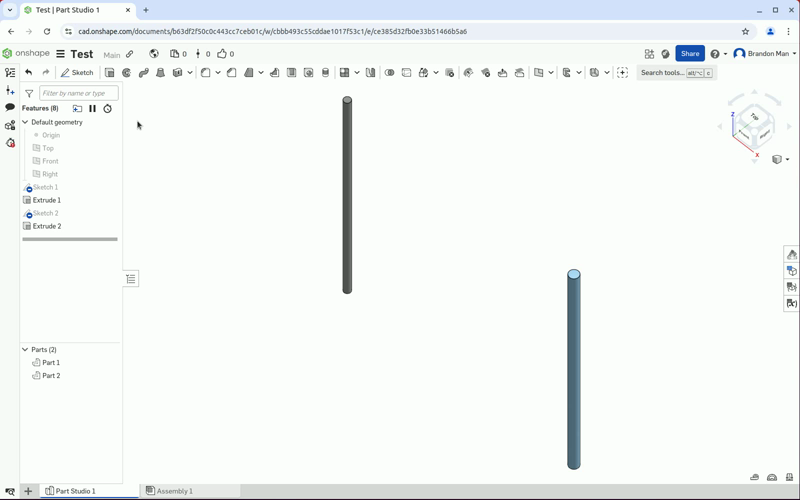
mouse_move(73, 189)
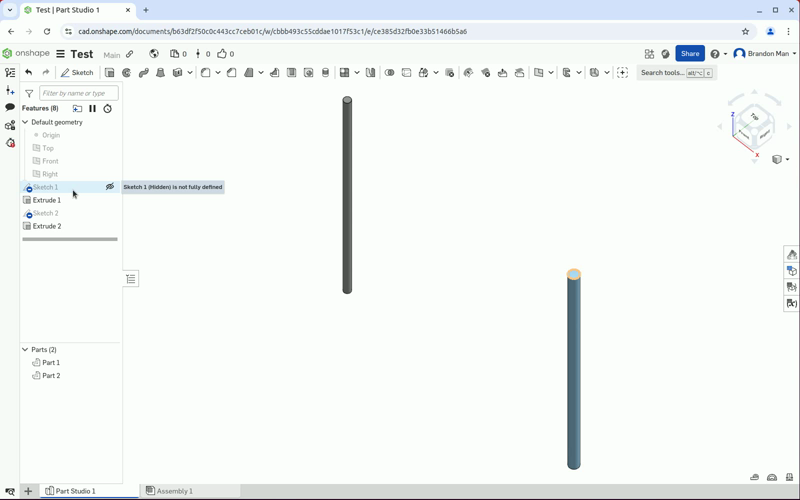
click(73, 189)